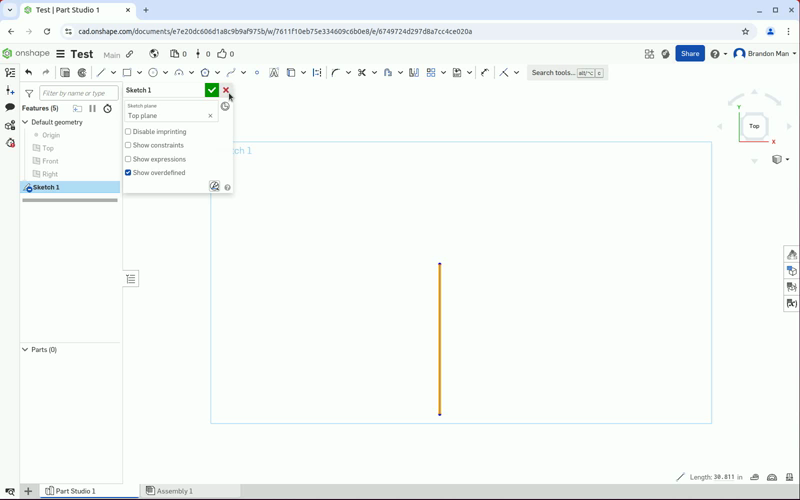
key(shift+h)
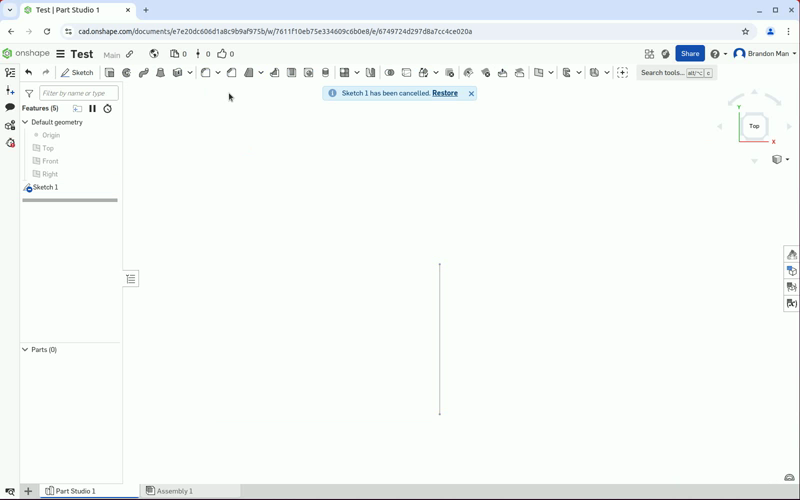
key(shift+s)
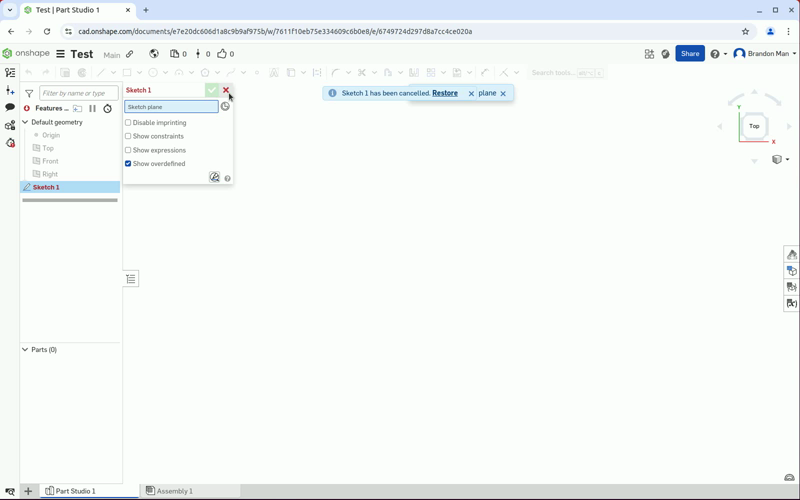
mouse_move(73, 150)
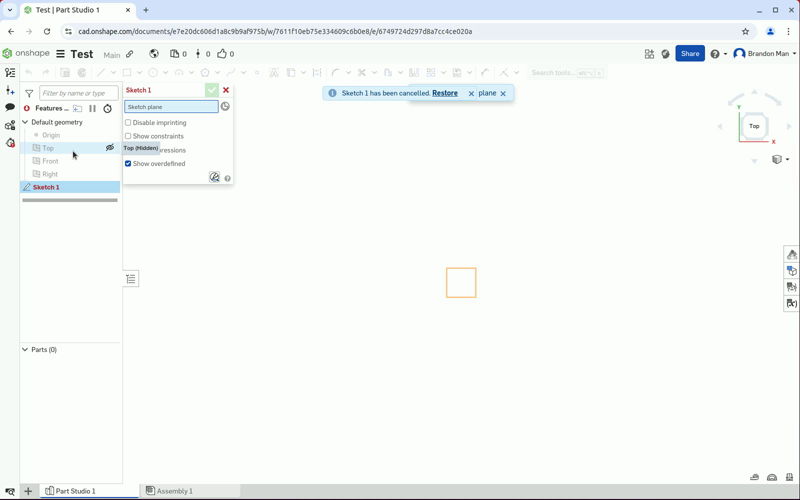
click(73, 150)
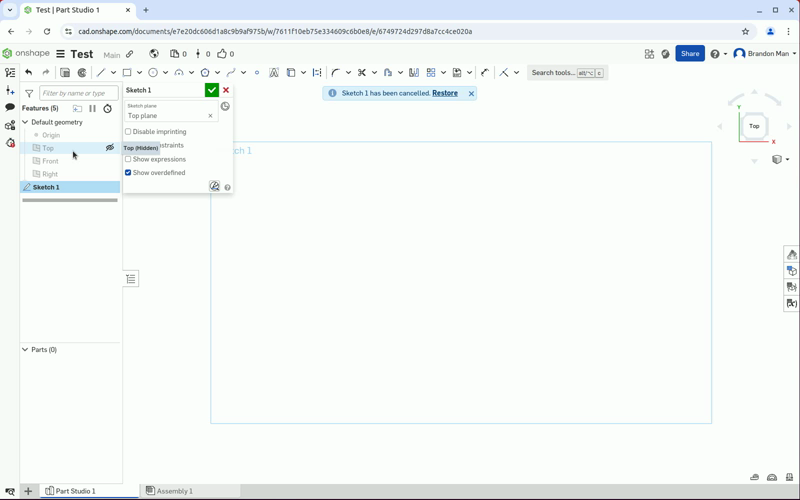
mouse_move(73, 352)
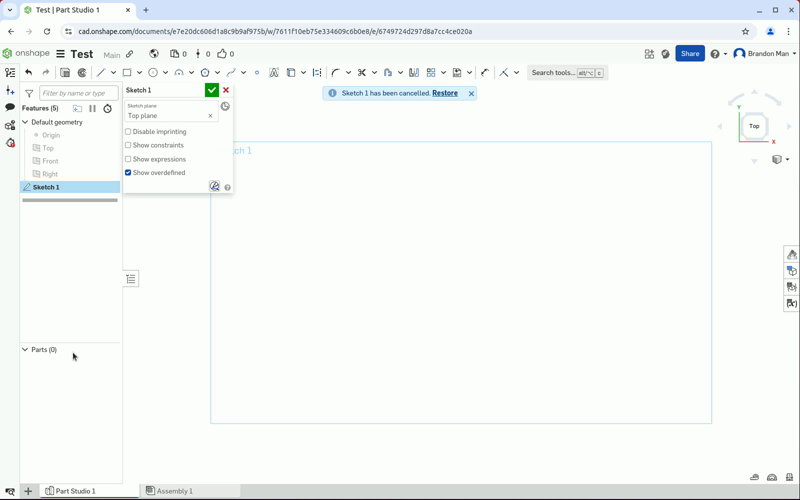
key(y)
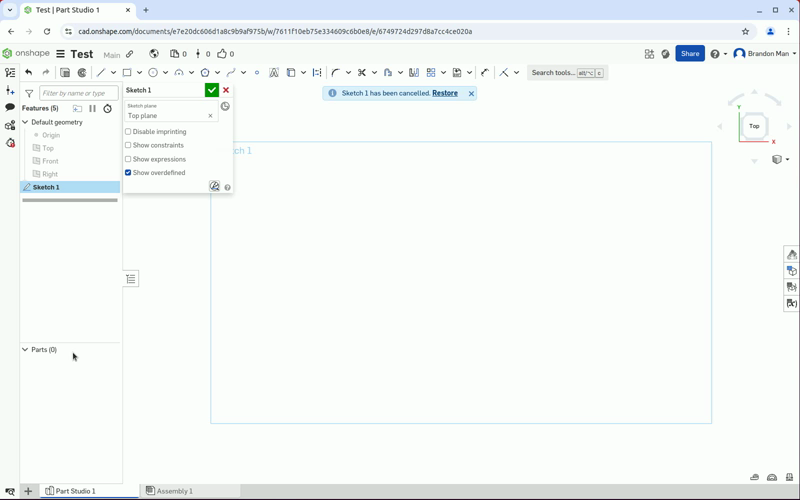
key(l)
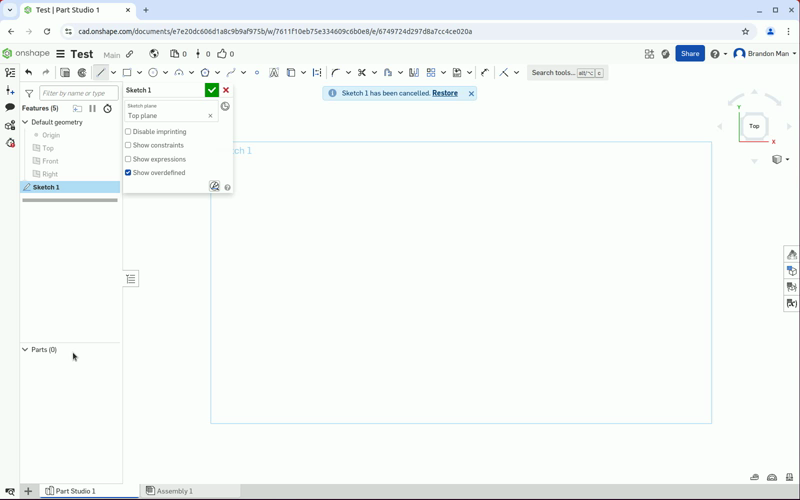
key_down(shift)
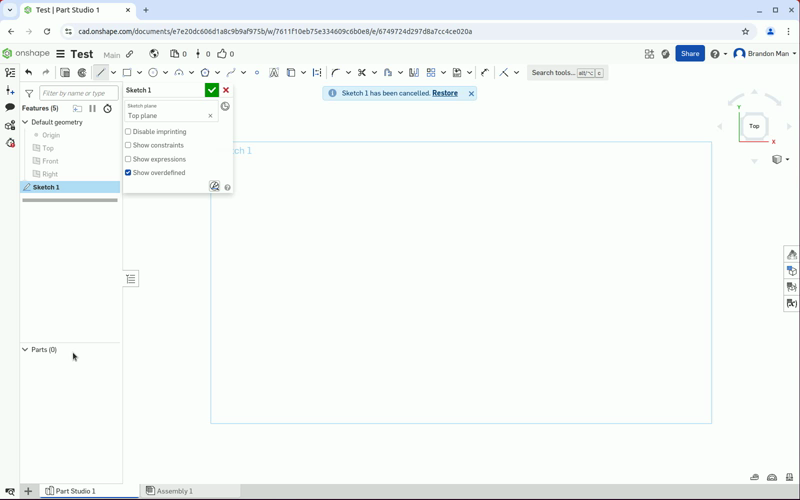
mouse_move(348, 183)
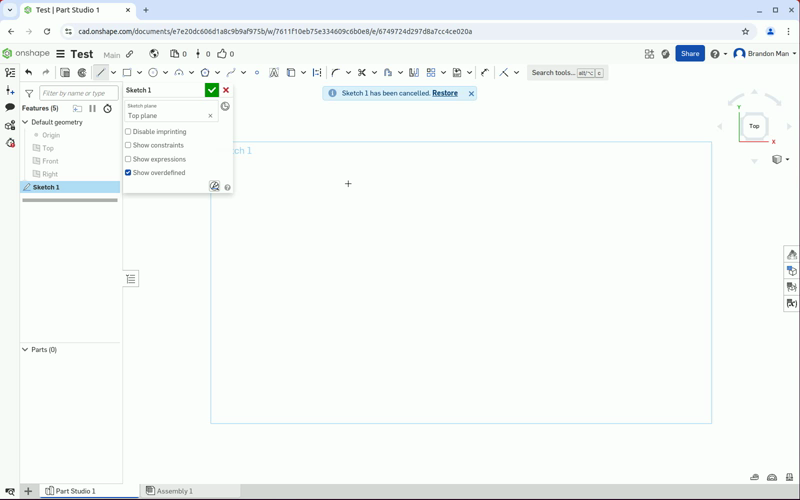
click(348, 183)
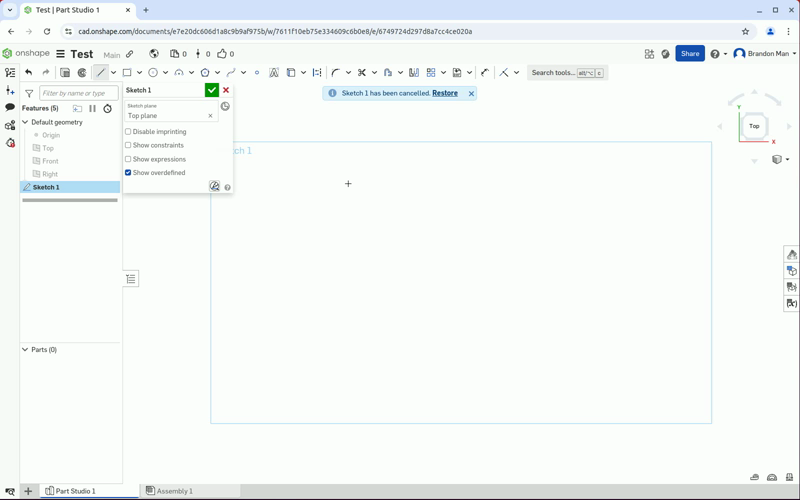
key_up(shift)
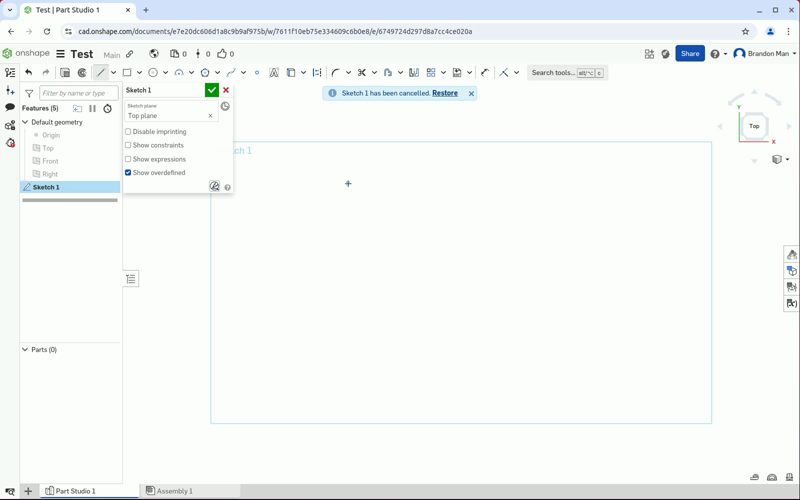
key_down(shift)
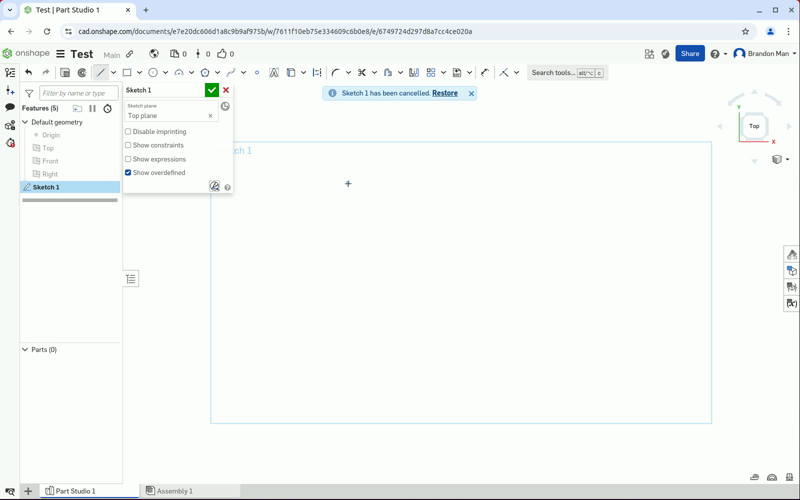
mouse_move(400, 225)
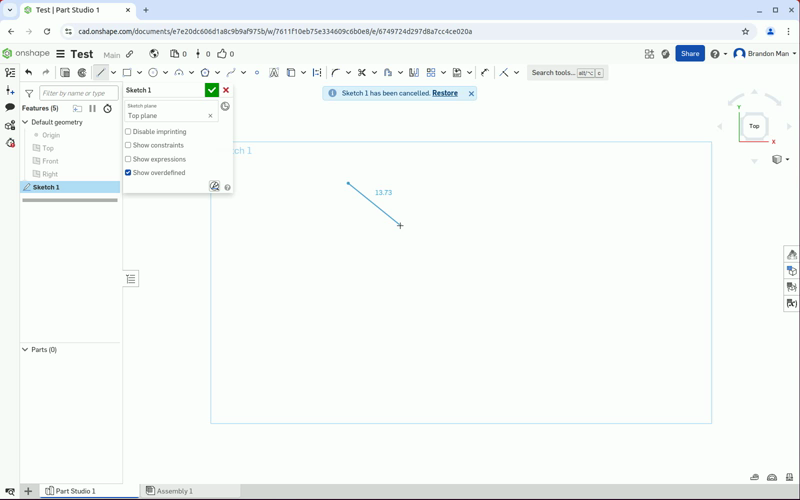
click(400, 225)
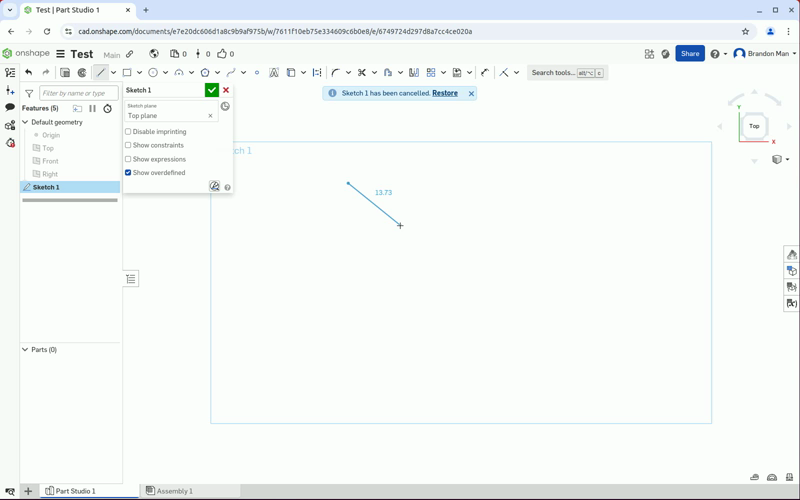
key_up(shift)
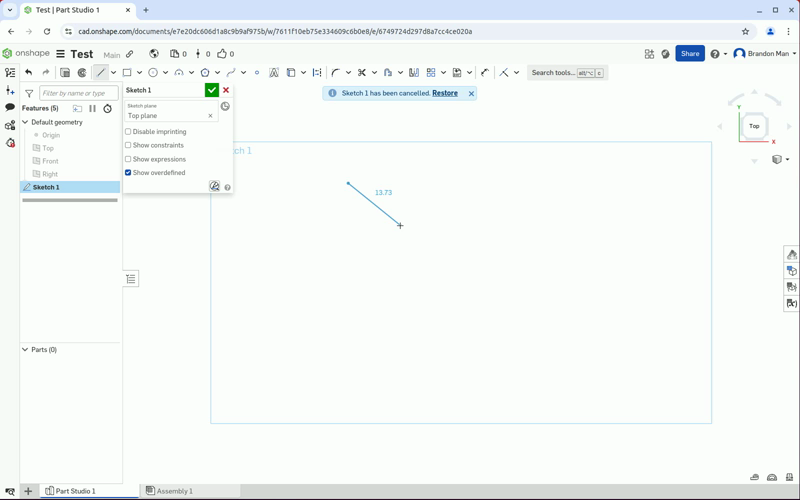
key_down(shift)
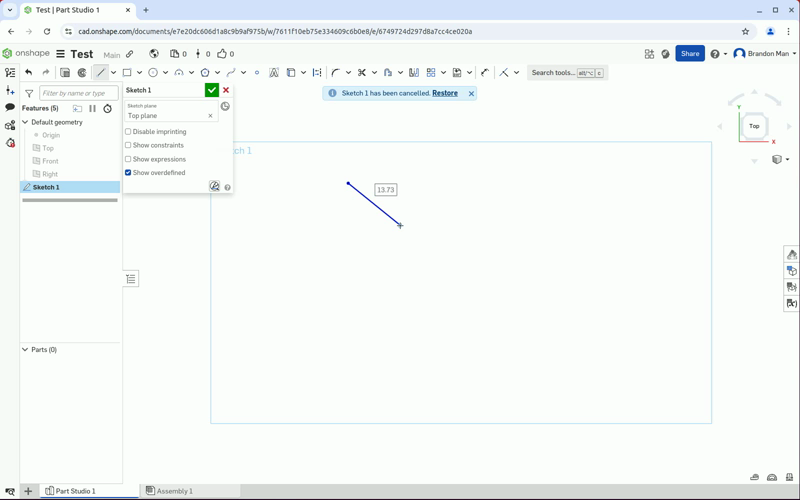
mouse_move(430, 225)
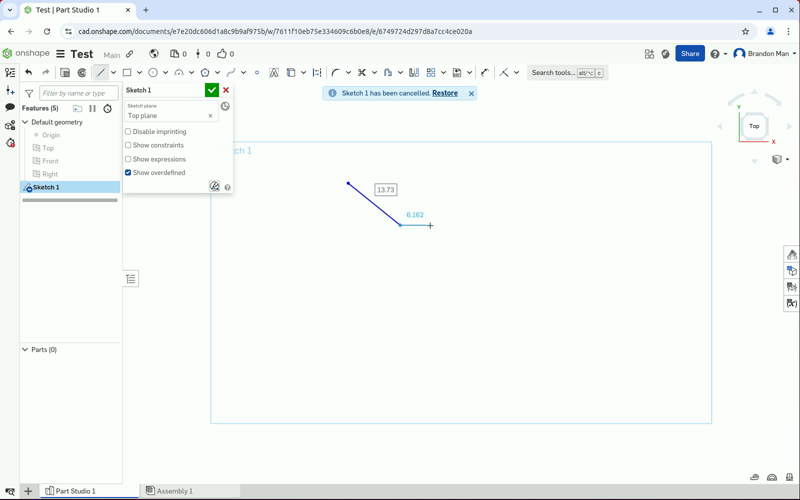
mouse_move(445, 225)
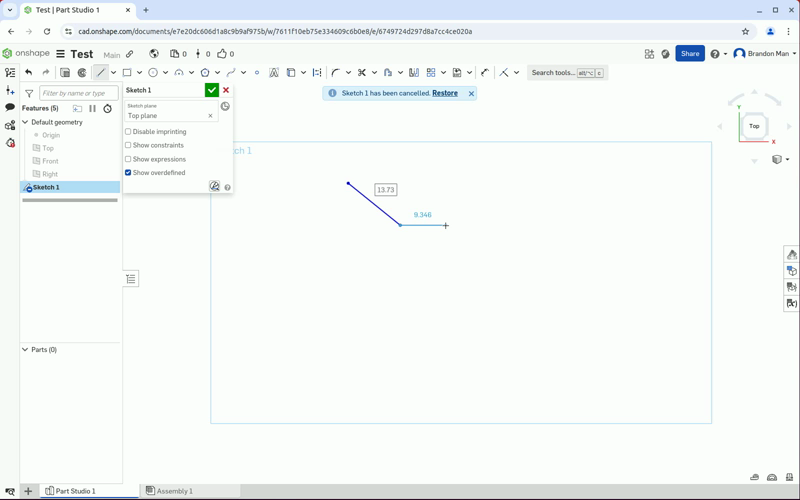
click(445, 225)
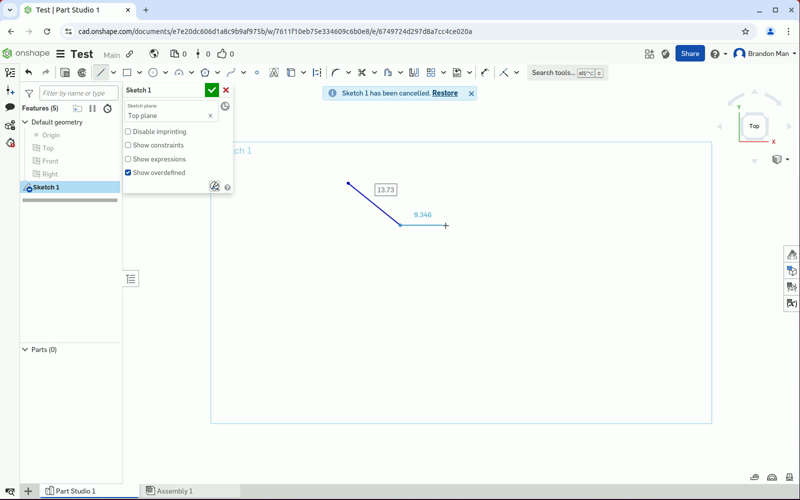
key_up(shift)
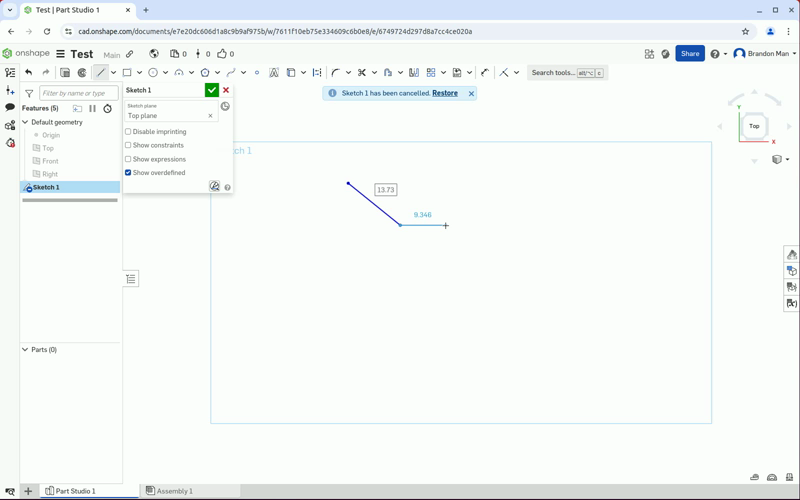
key_down(shift)
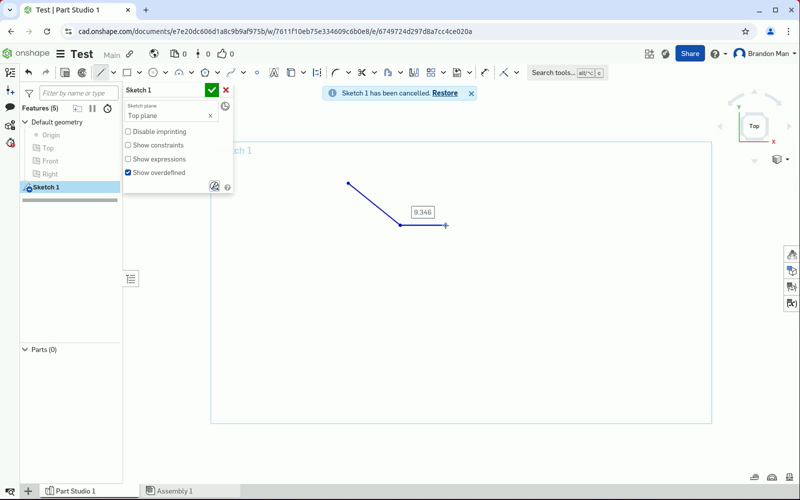
mouse_move(348, 183)
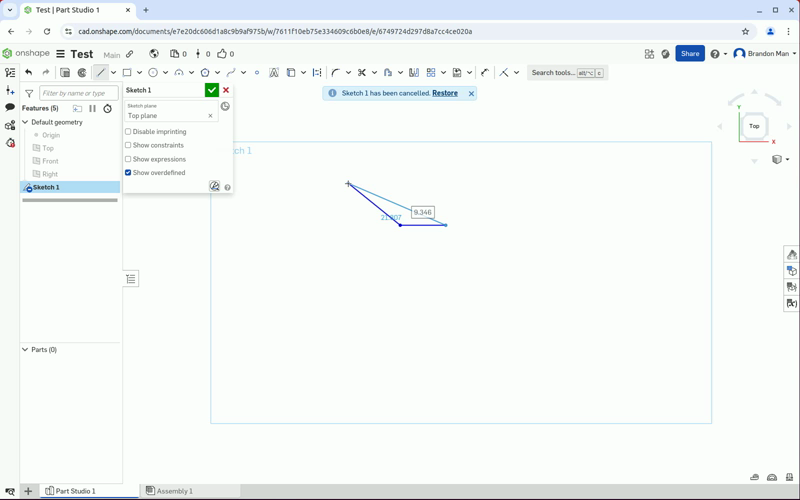
key_up(shift)
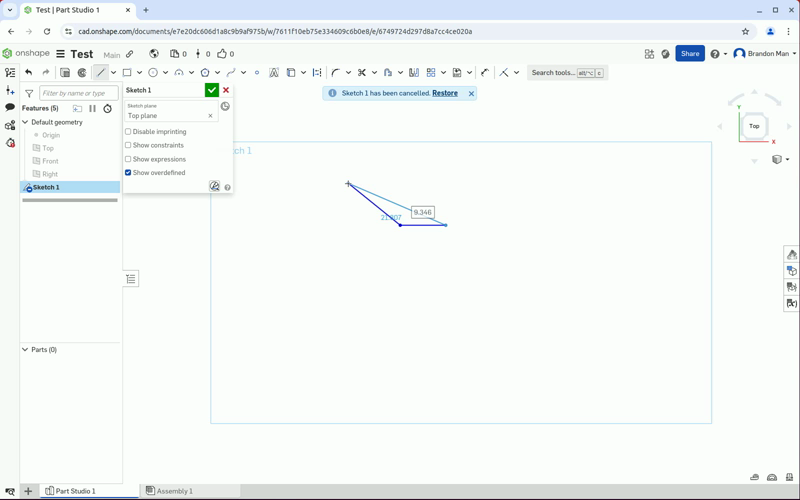
click(348, 183)
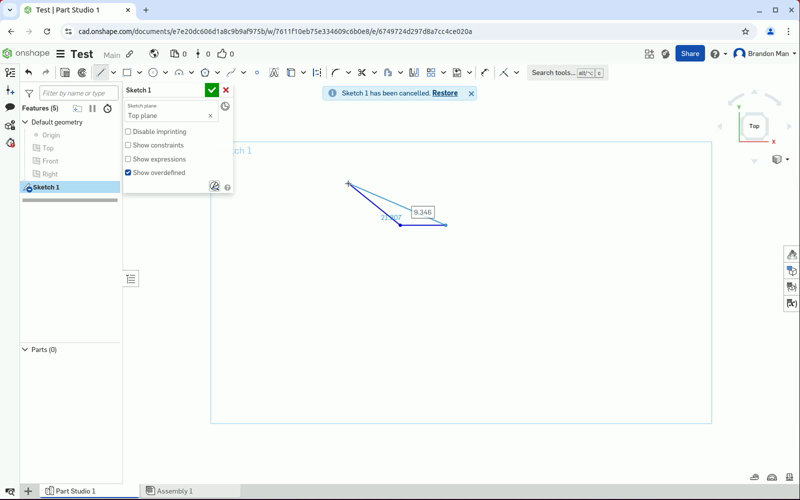
key(esc)
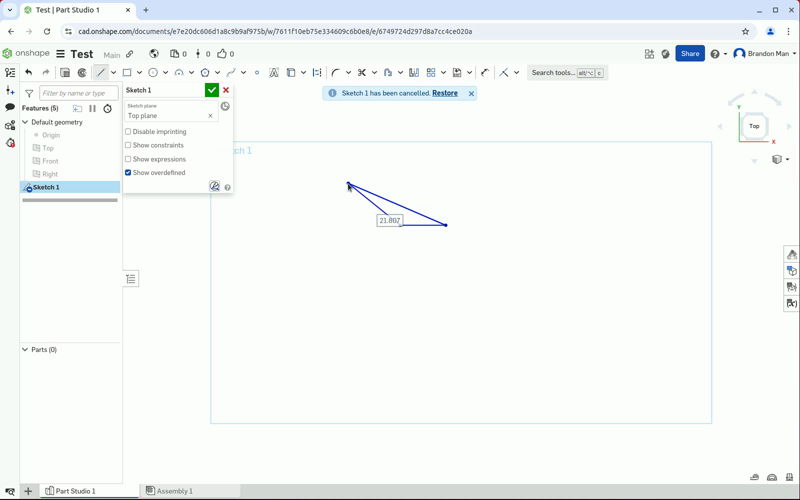
mouse_move(396, 214)
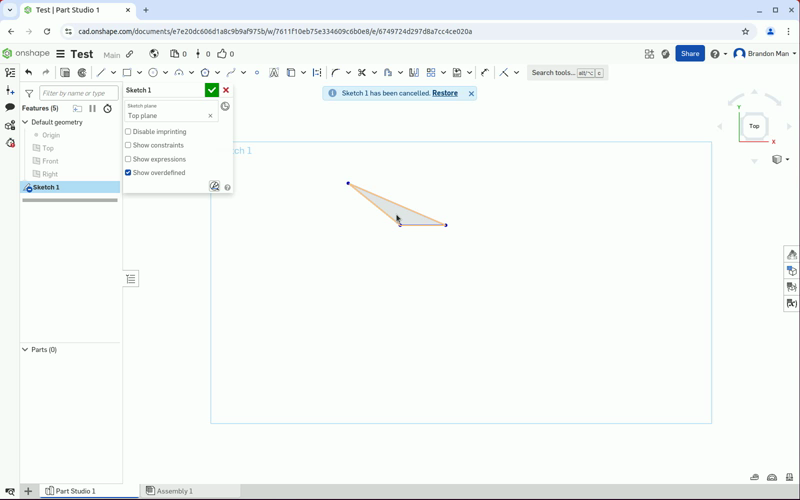
scroll(6)
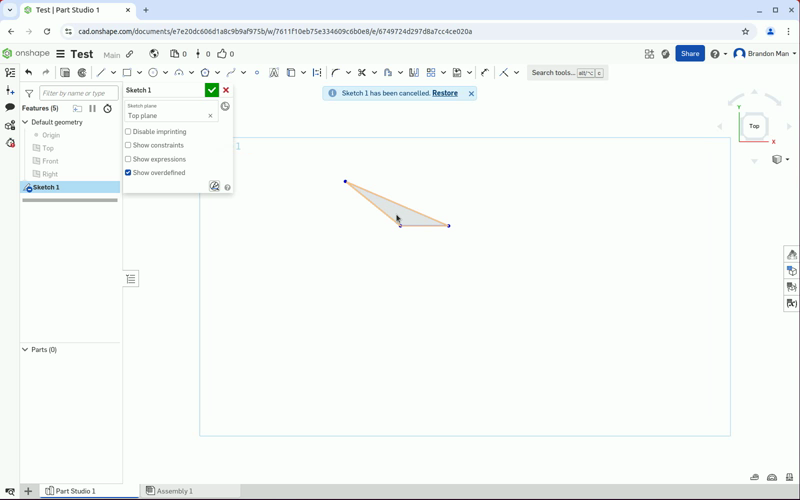
scroll(6)
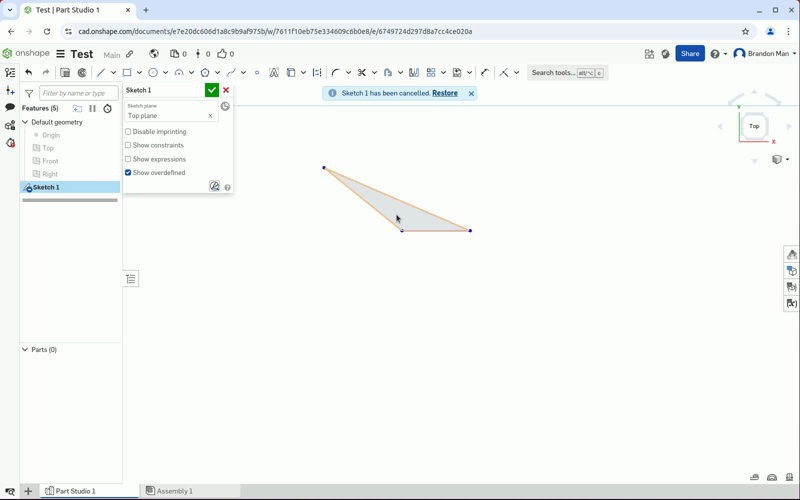
scroll(6)
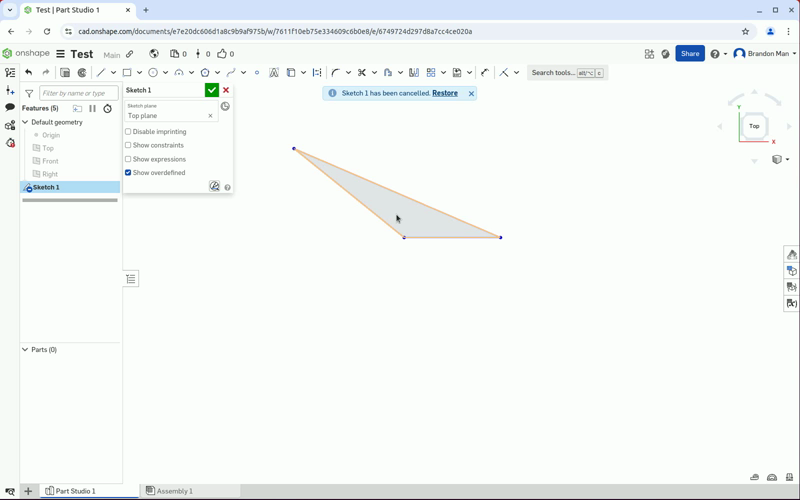
scroll(6)
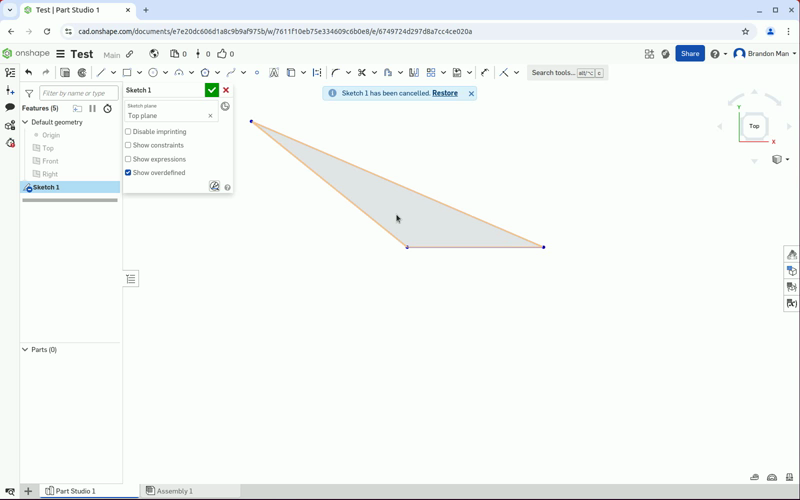
scroll(6)
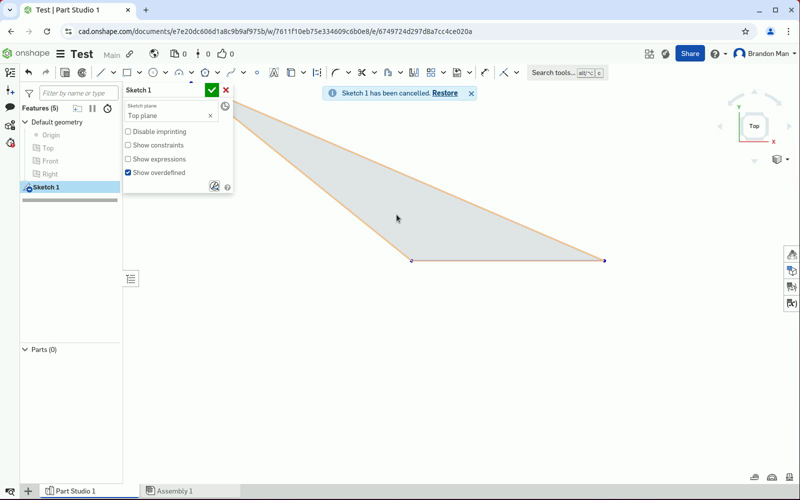
scroll(6)
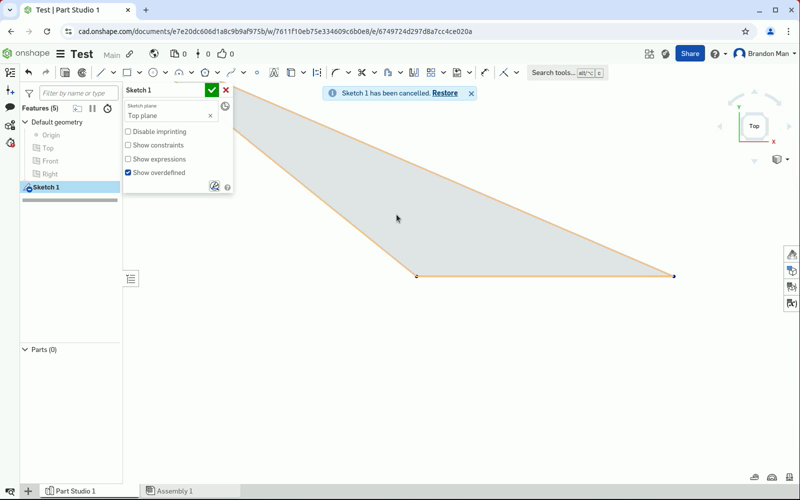
scroll(6)
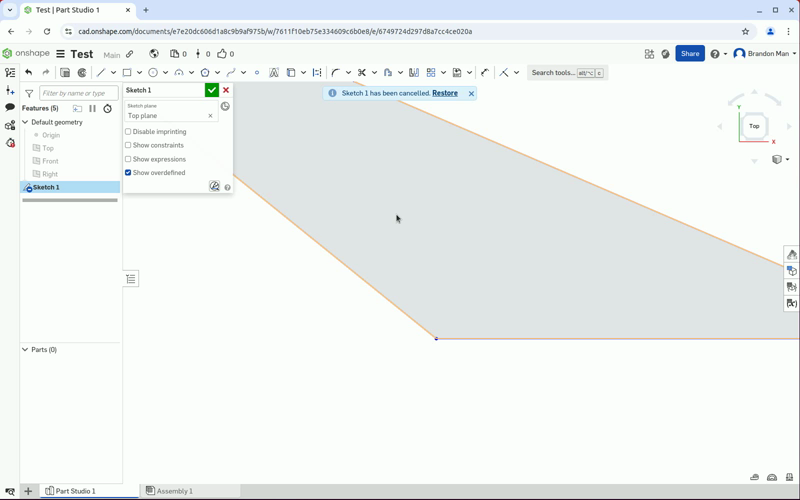
click(396, 214)
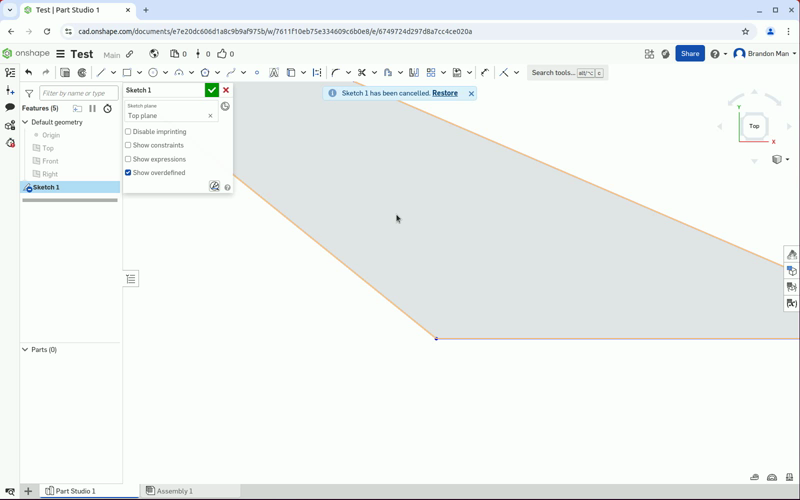
scroll(-6)
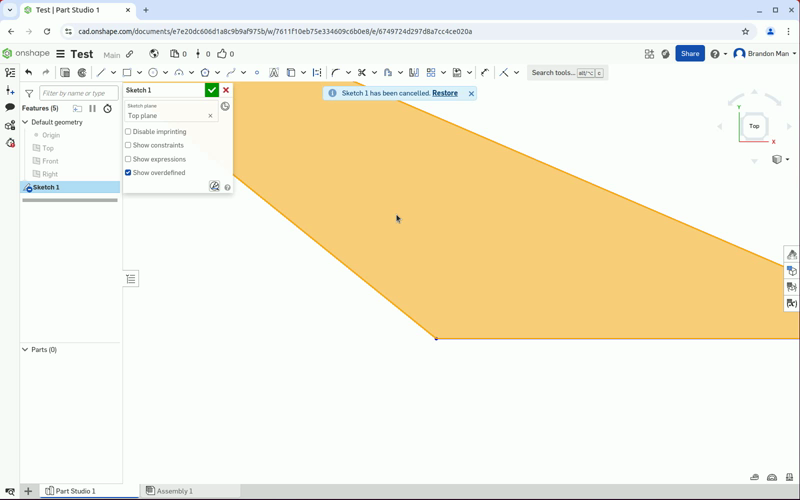
scroll(-6)
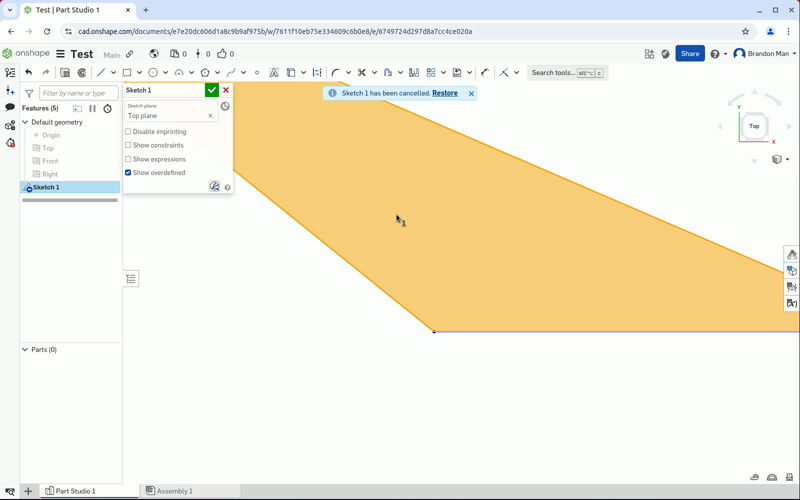
scroll(-6)
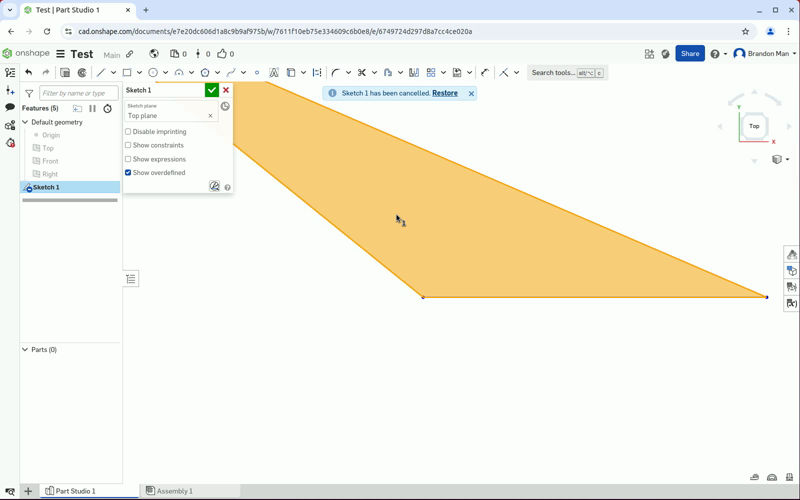
scroll(-6)
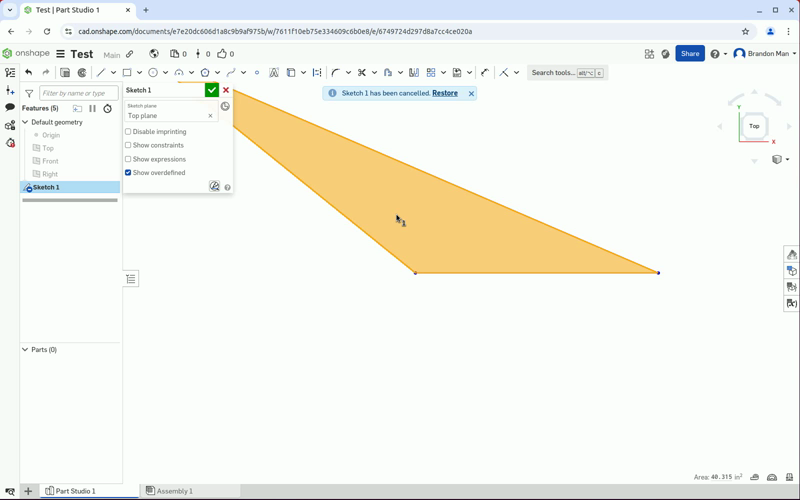
scroll(-6)
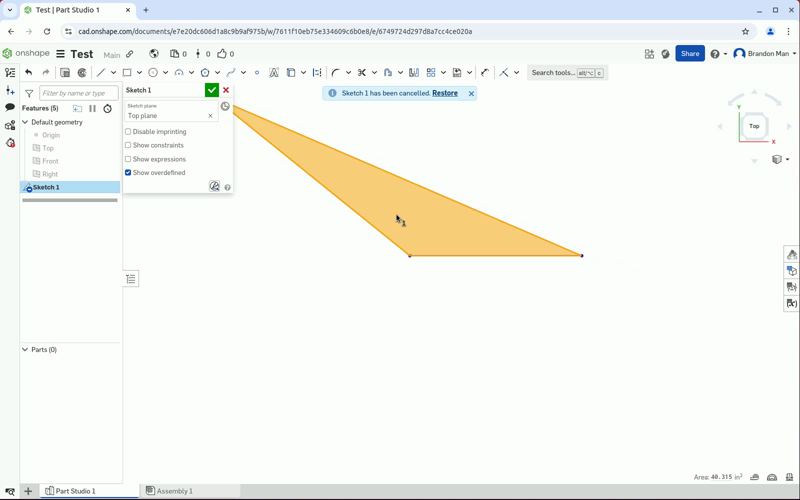
scroll(-6)
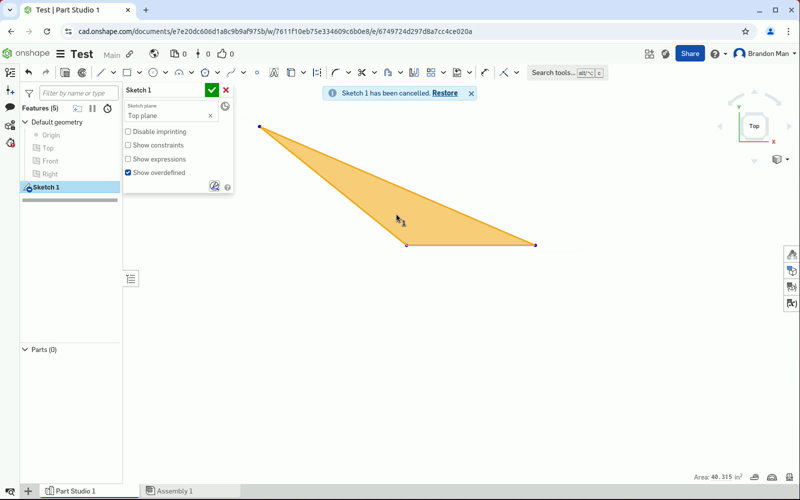
scroll(-6)
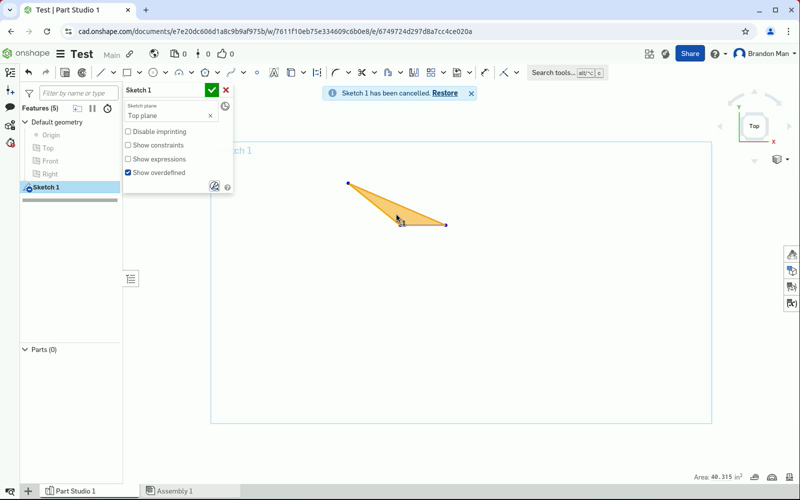
mouse_move(73, 352)
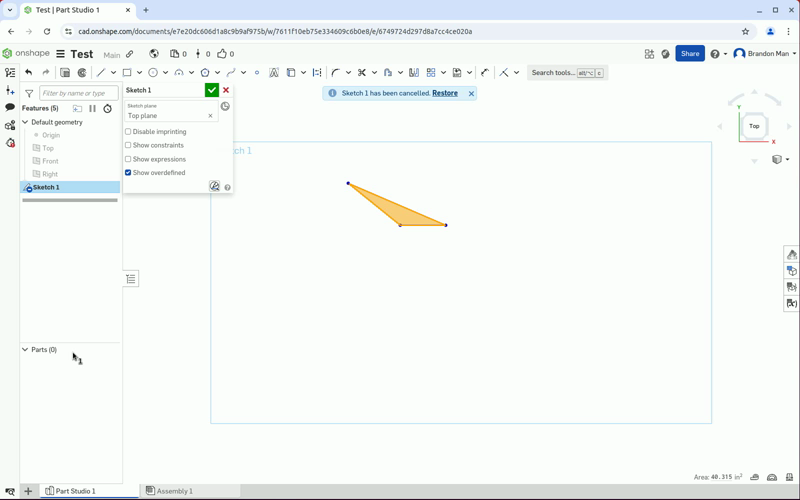
key(shift+y)
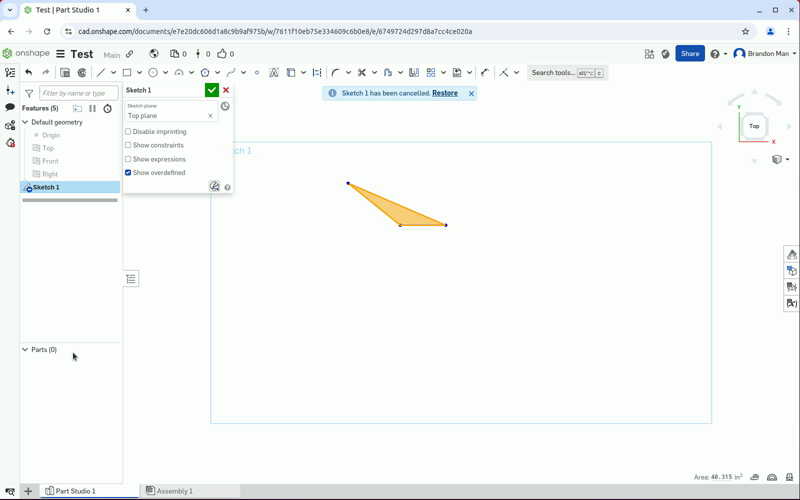
key(shift+e)
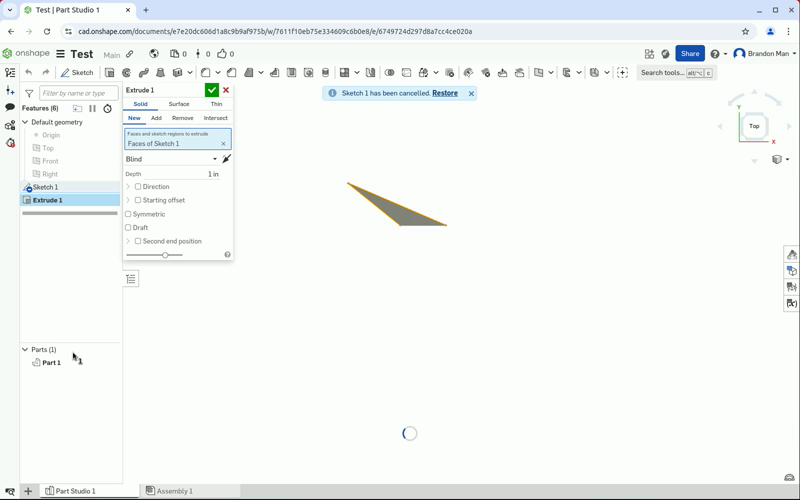
mouse_move(143, 106)
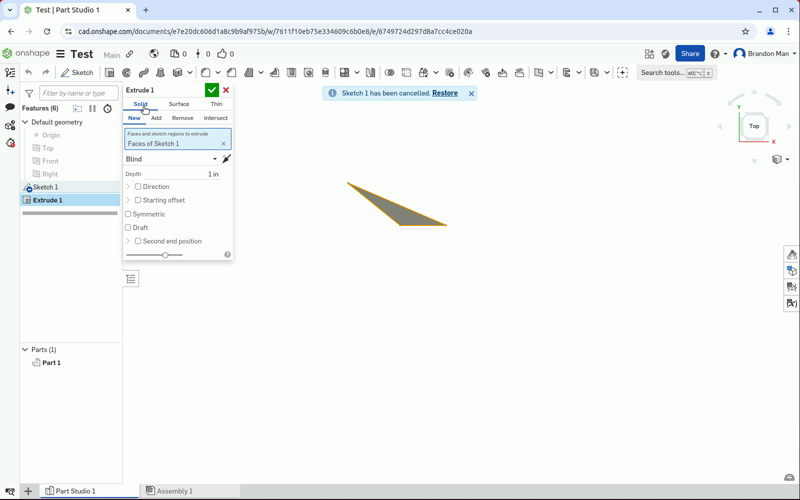
click(143, 106)
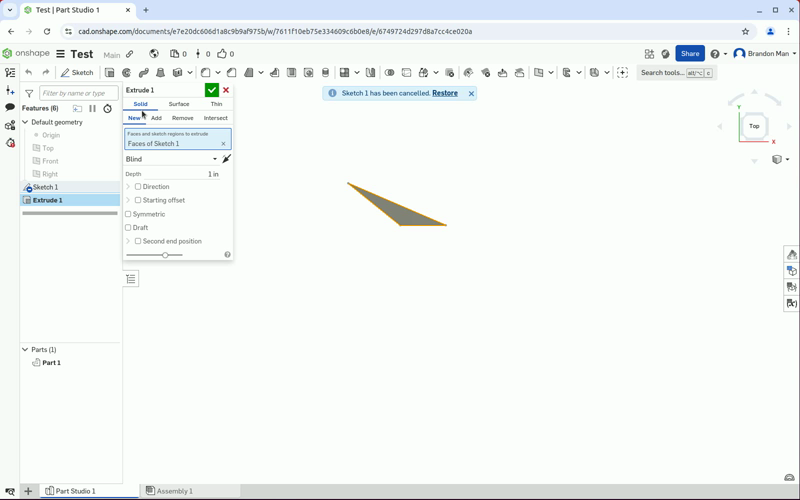
mouse_move(137, 120)
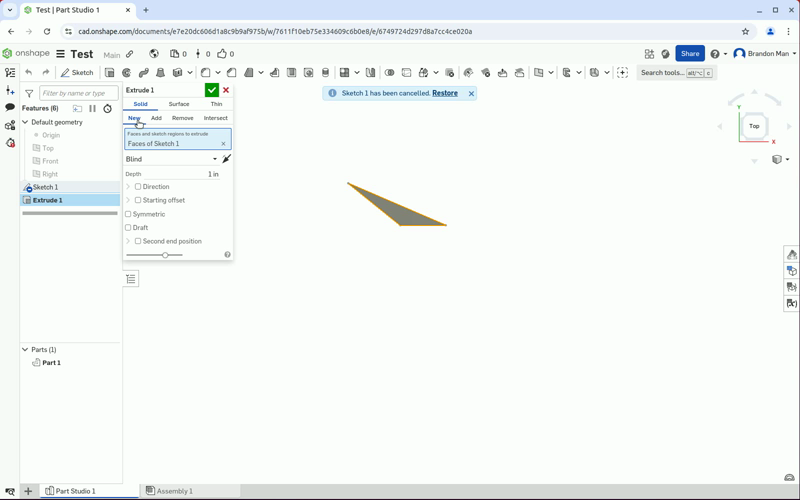
click(137, 120)
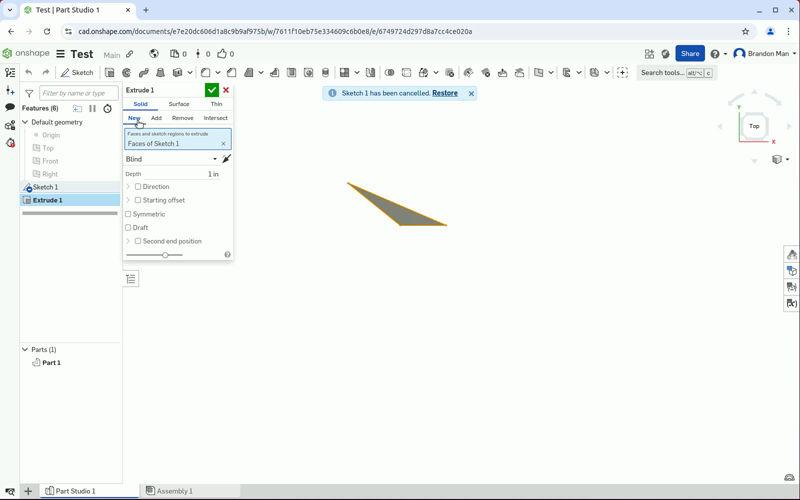
key(tab, 4)
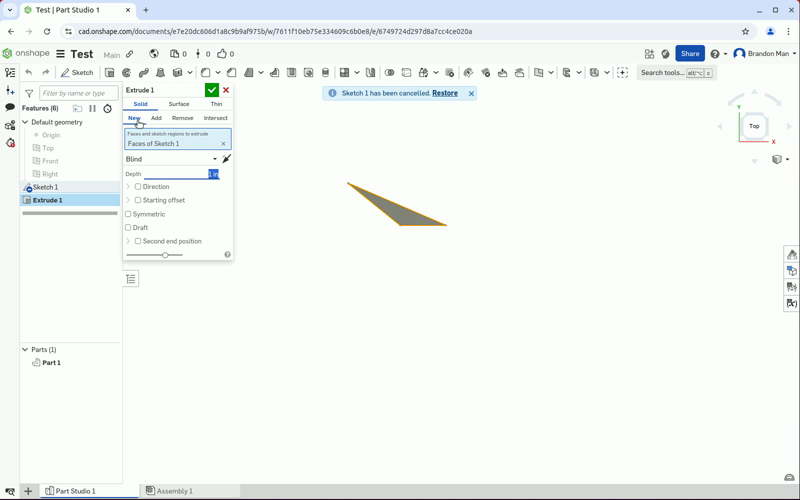
text(0.963)
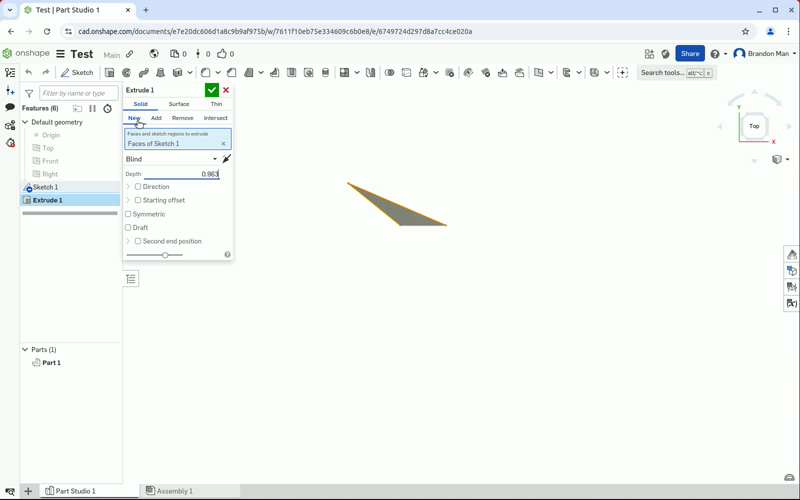
key(enter)
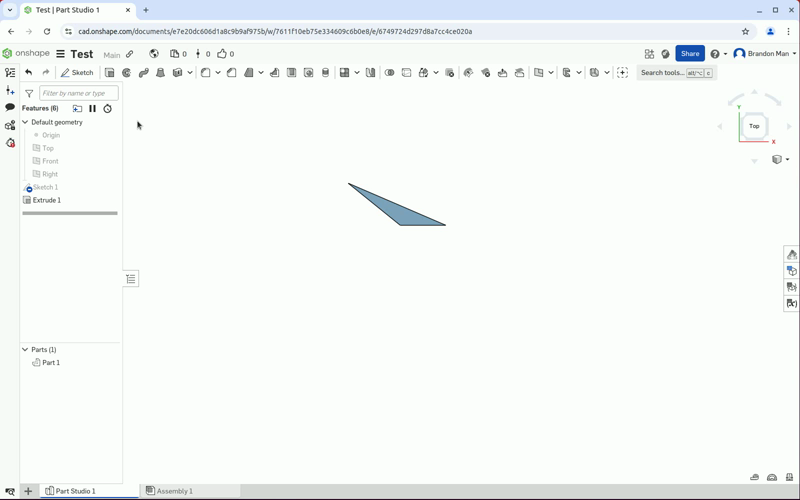
key(shift+h)
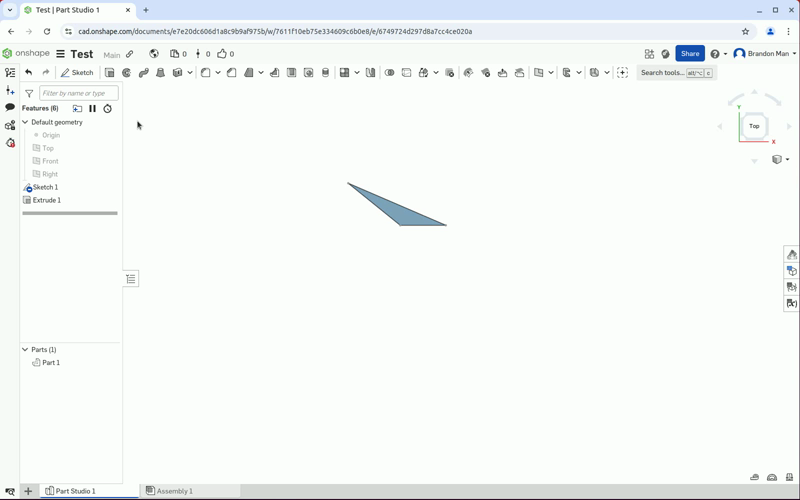
key(shift+h)
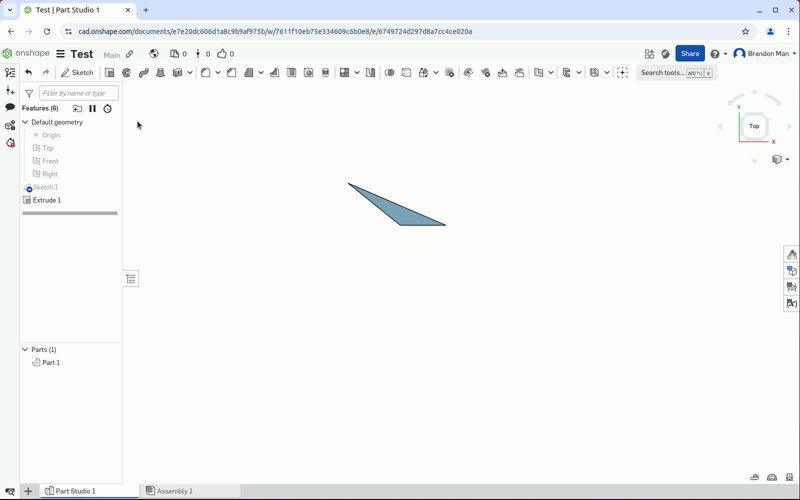
mouse_move(73, 189)
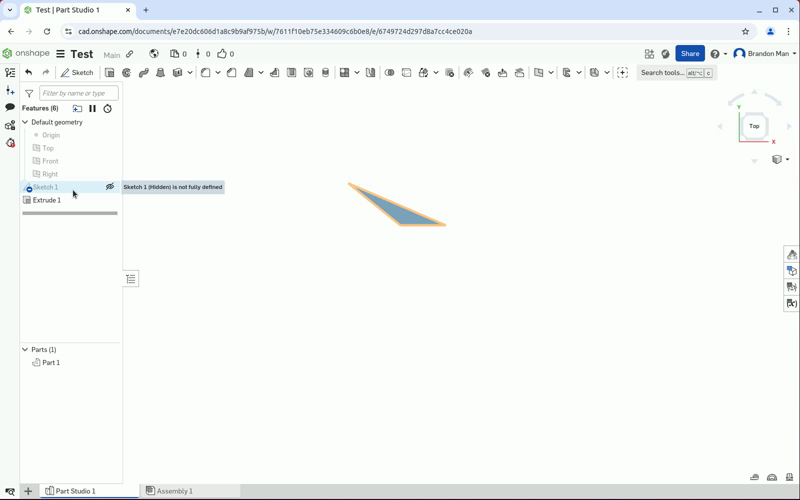
click(73, 189)
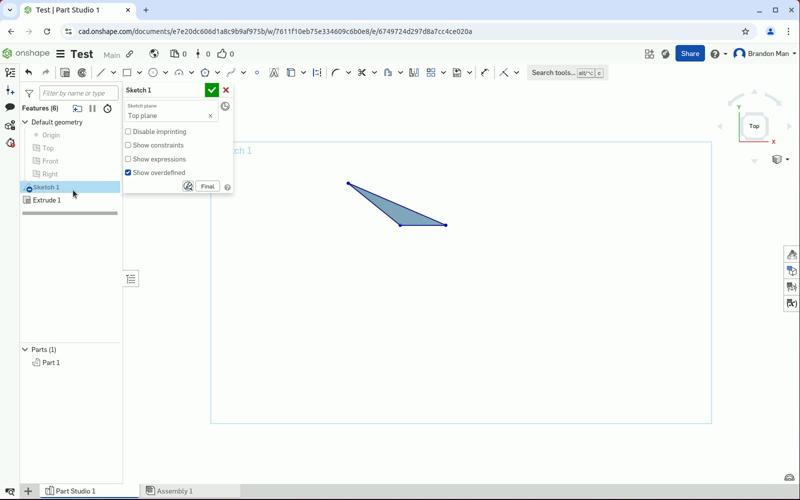
mouse_move(229, 92)
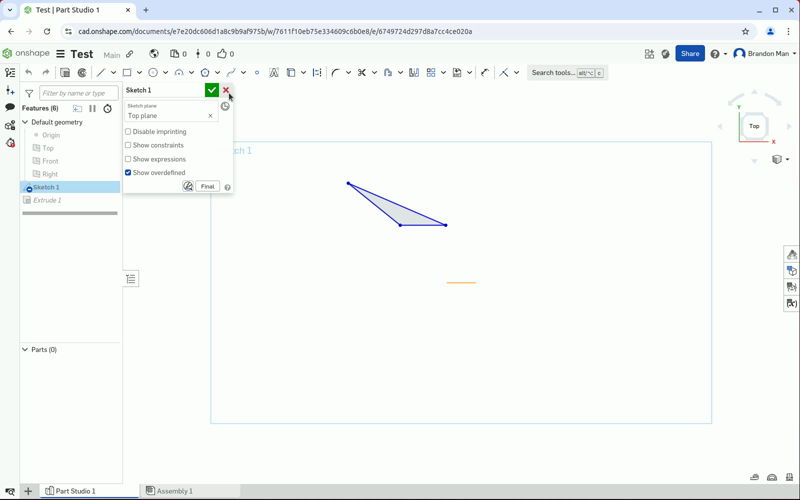
click(229, 92)
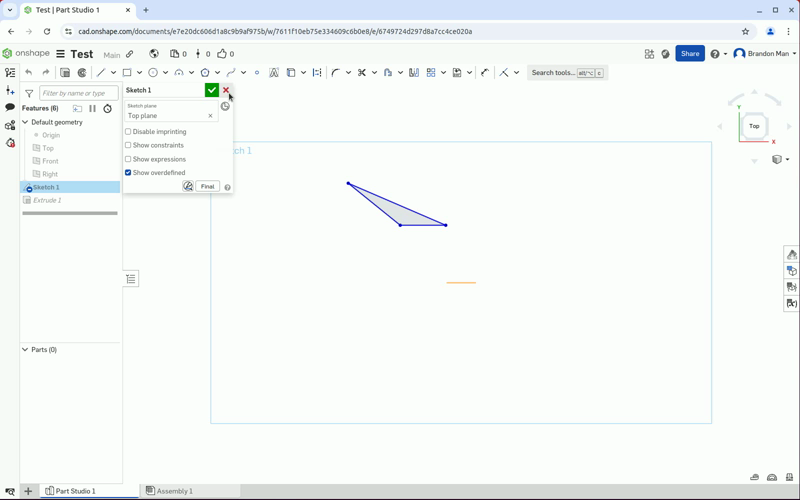
key(shift+s)
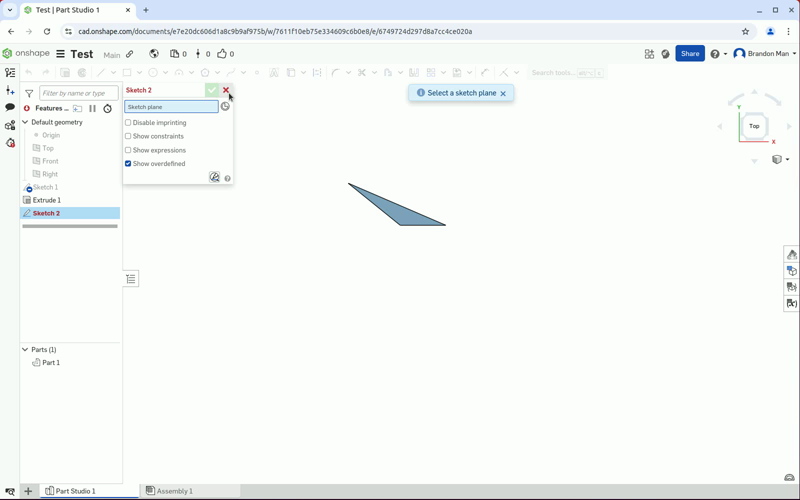
mouse_move(73, 150)
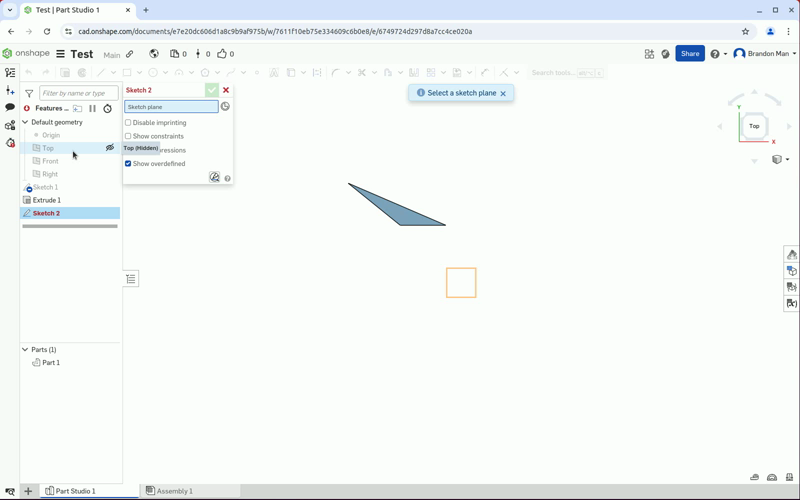
click(73, 150)
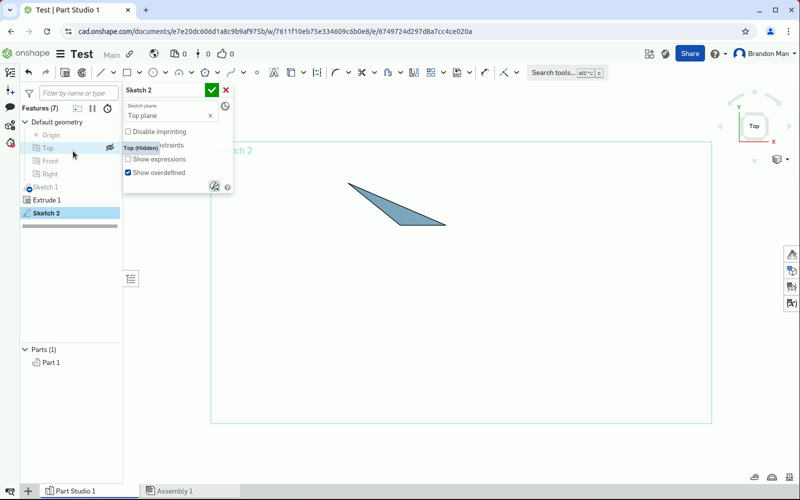
mouse_move(73, 352)
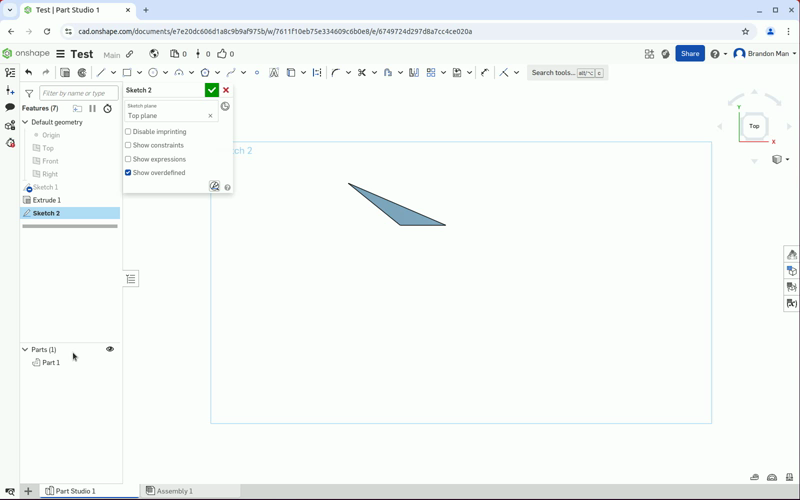
key(y)
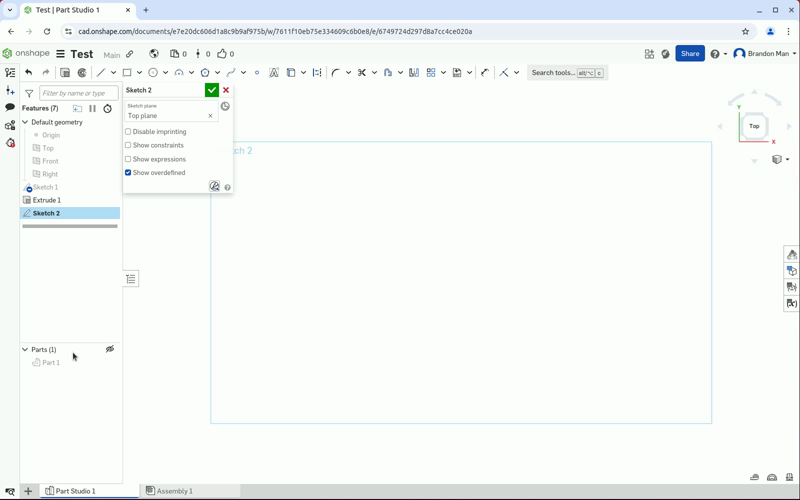
key(l)
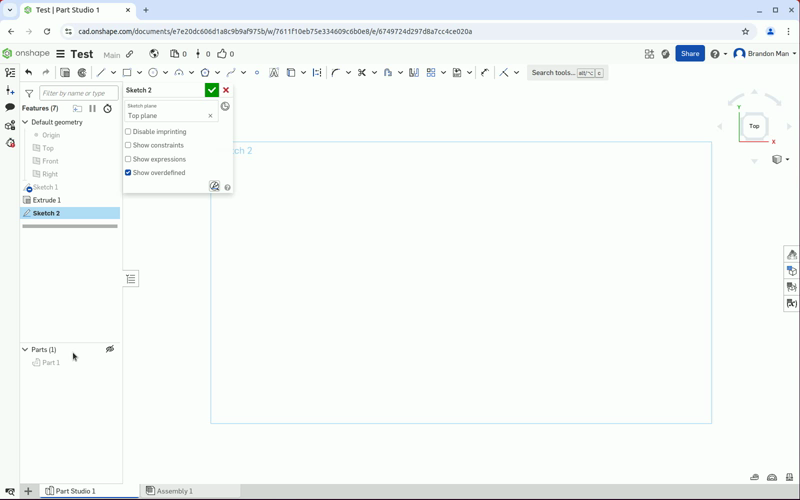
key_down(shift)
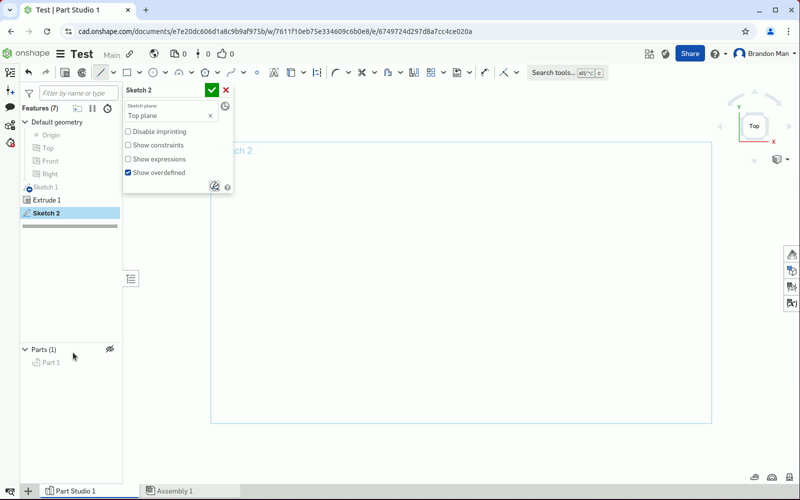
mouse_move(356, 285)
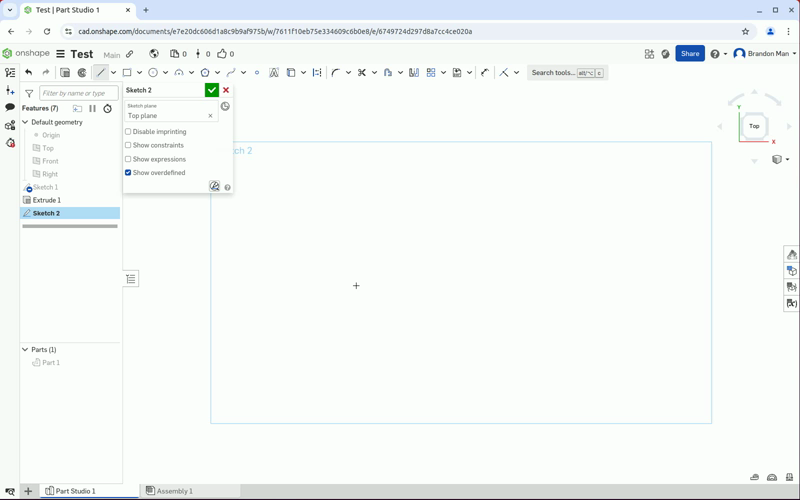
click(356, 285)
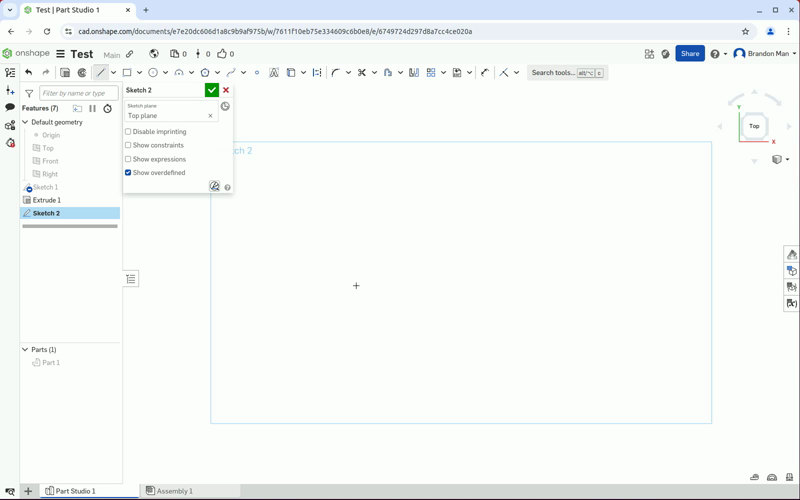
key_up(shift)
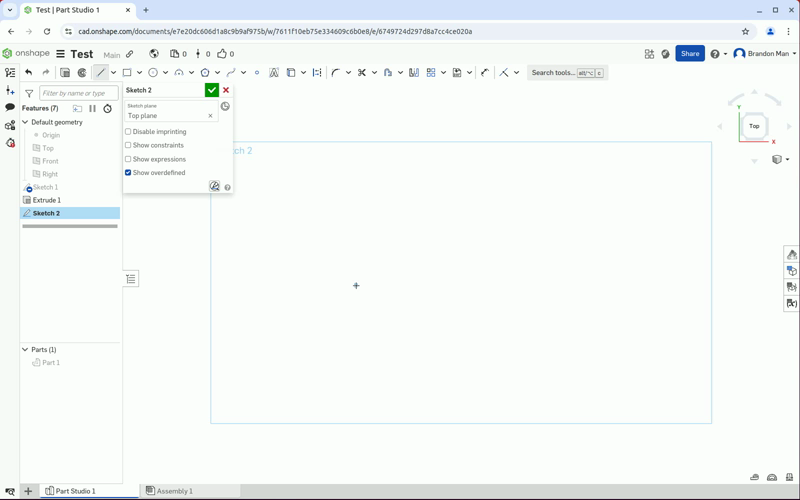
key_down(shift)
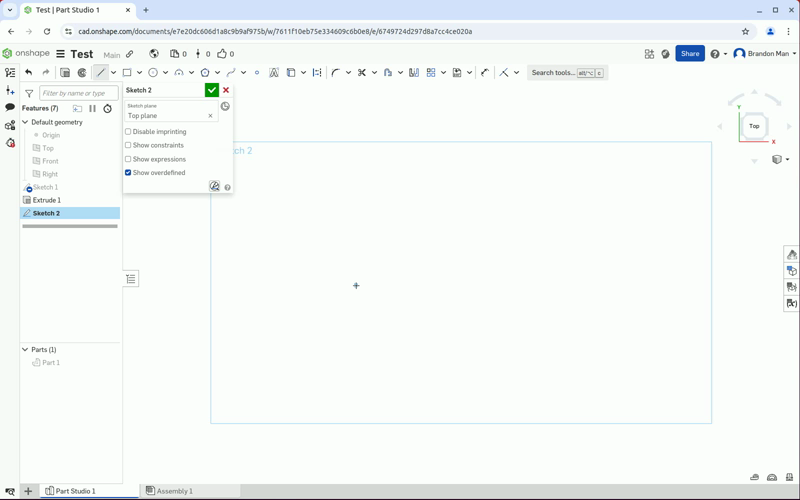
mouse_move(386, 285)
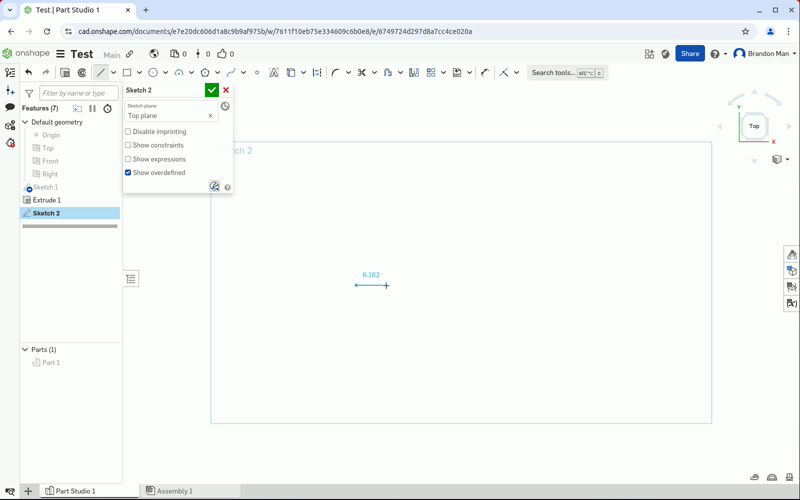
mouse_move(389, 285)
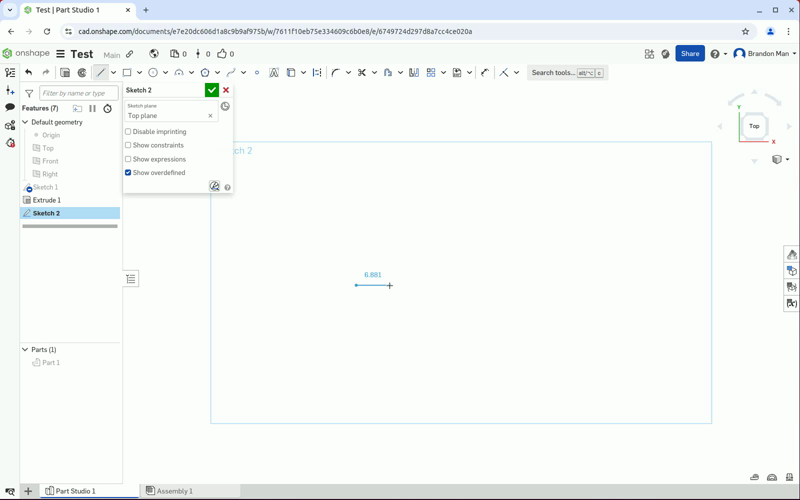
click(389, 285)
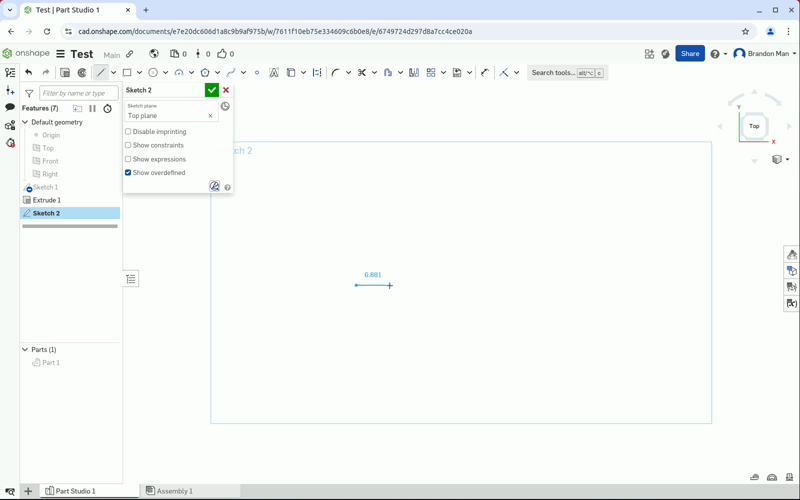
key_up(shift)
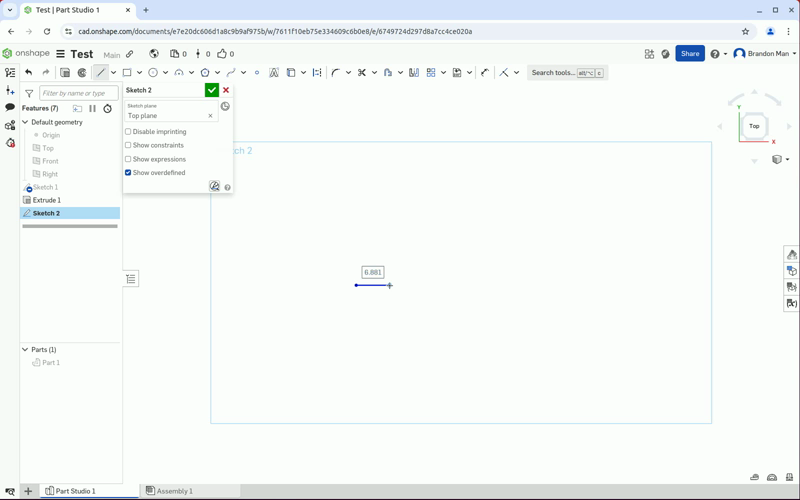
key_down(shift)
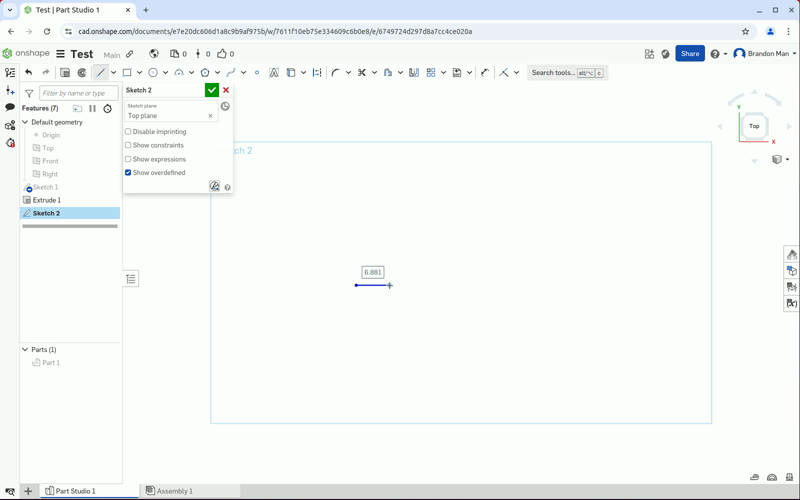
mouse_move(420, 285)
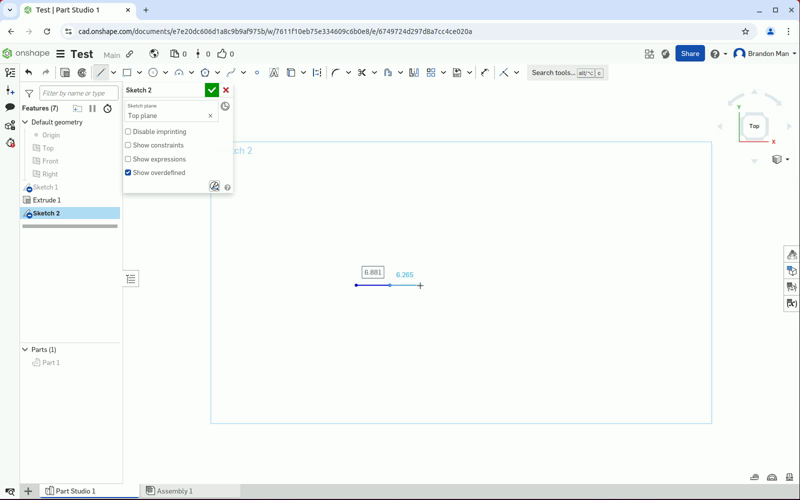
mouse_move(389, 249)
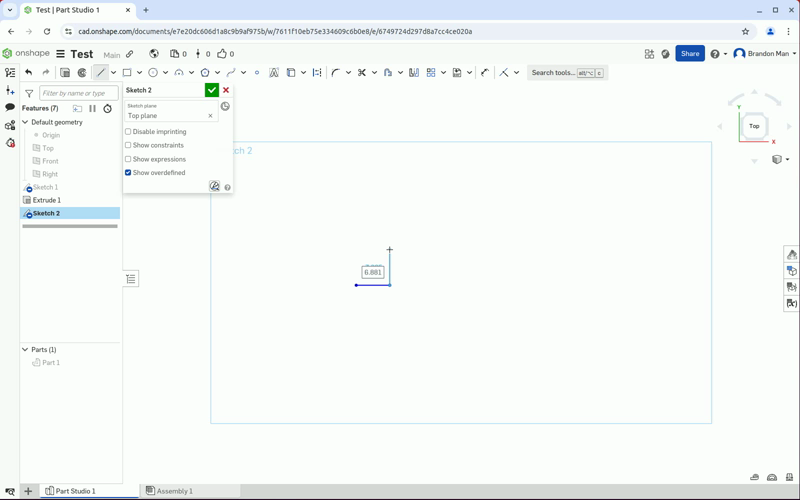
click(389, 249)
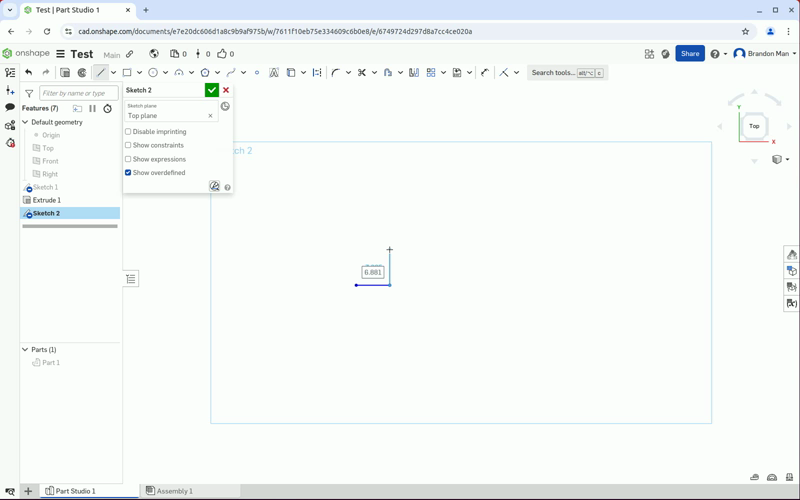
key_up(shift)
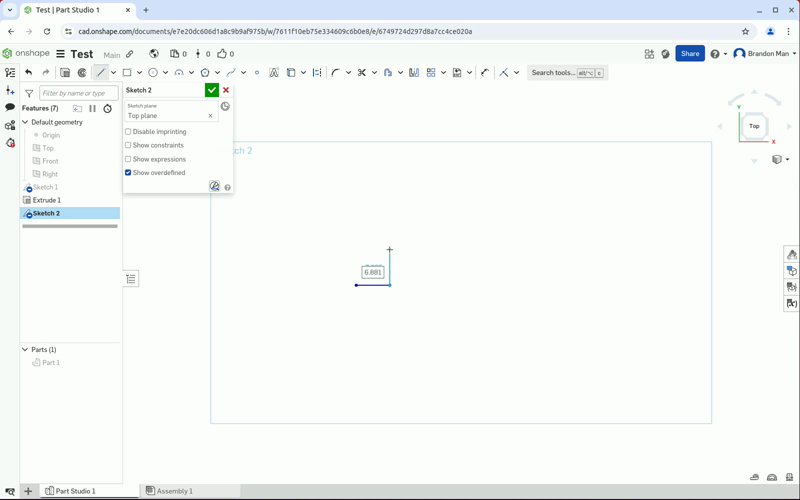
key_down(shift)
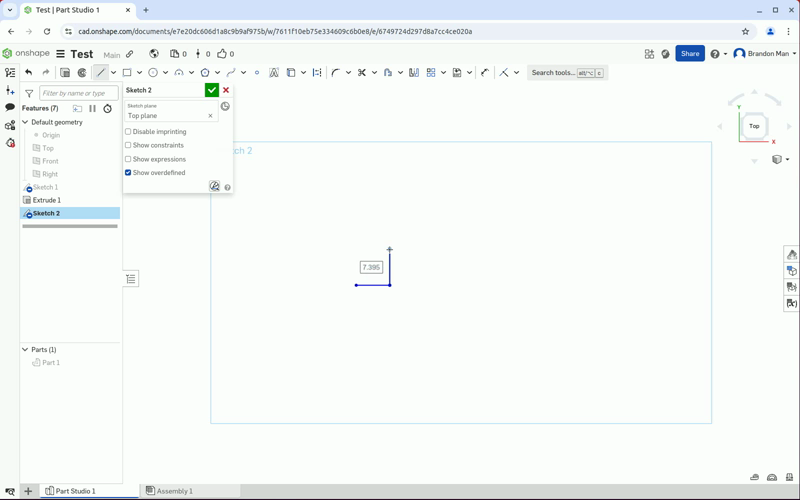
mouse_move(420, 249)
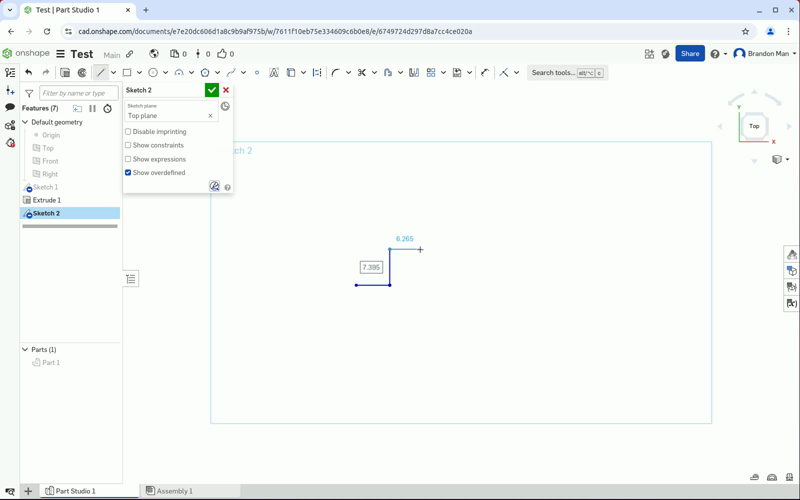
mouse_move(356, 249)
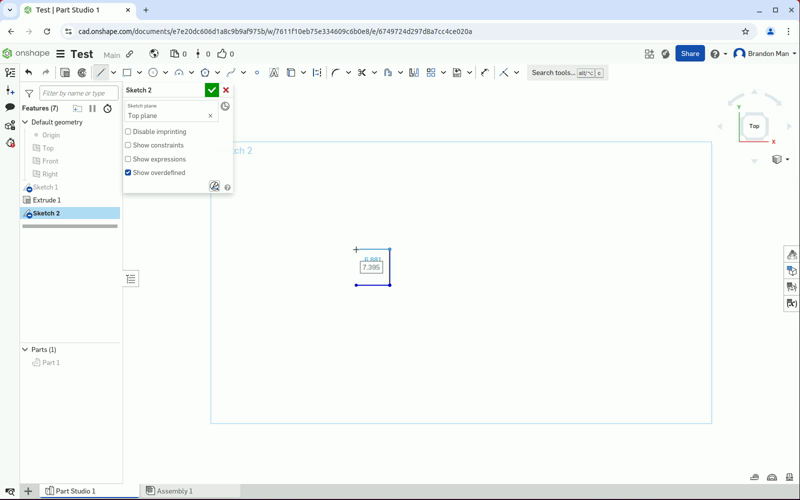
click(356, 249)
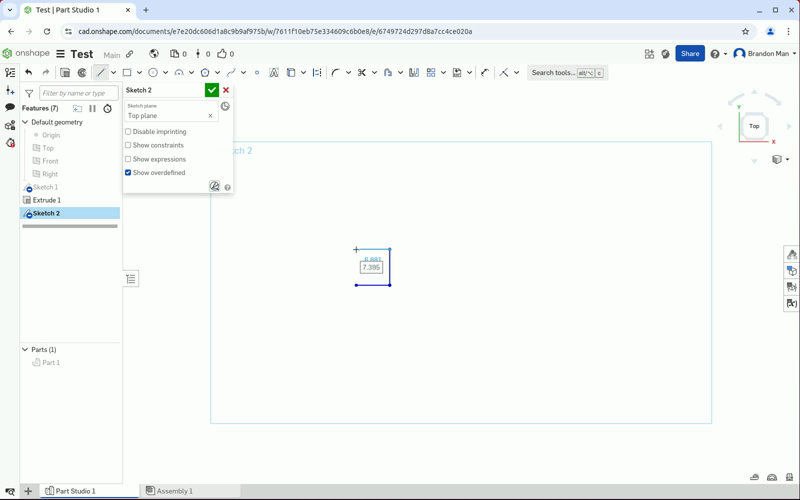
key_up(shift)
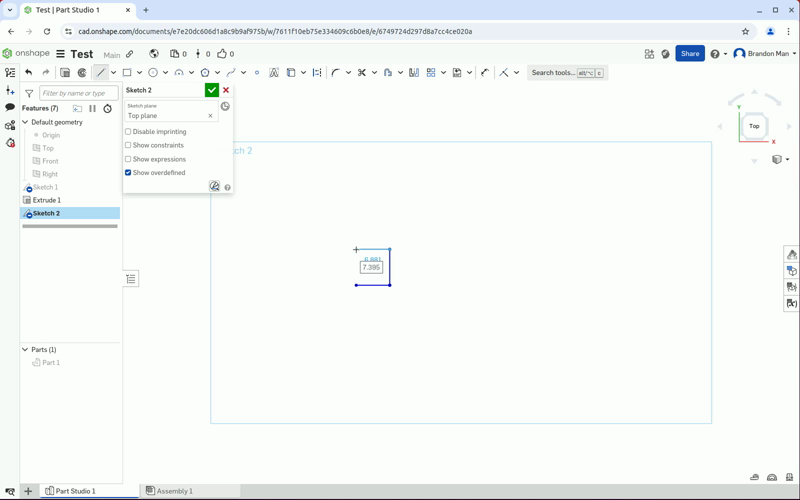
mouse_move(386, 249)
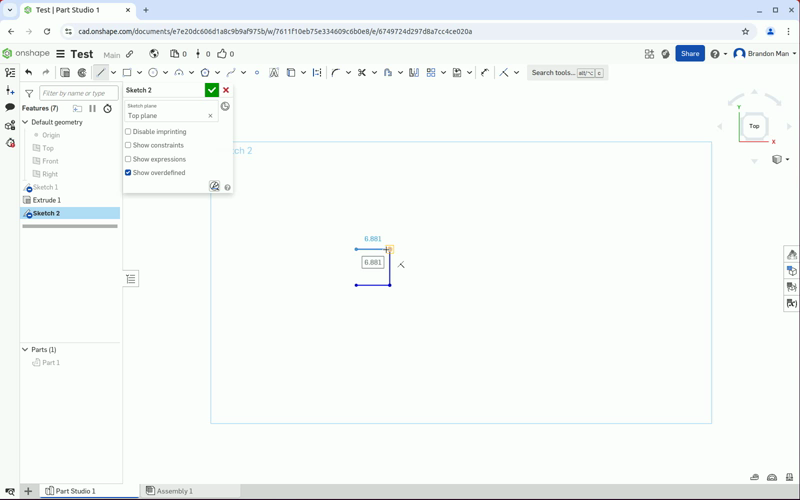
key_down(shift)
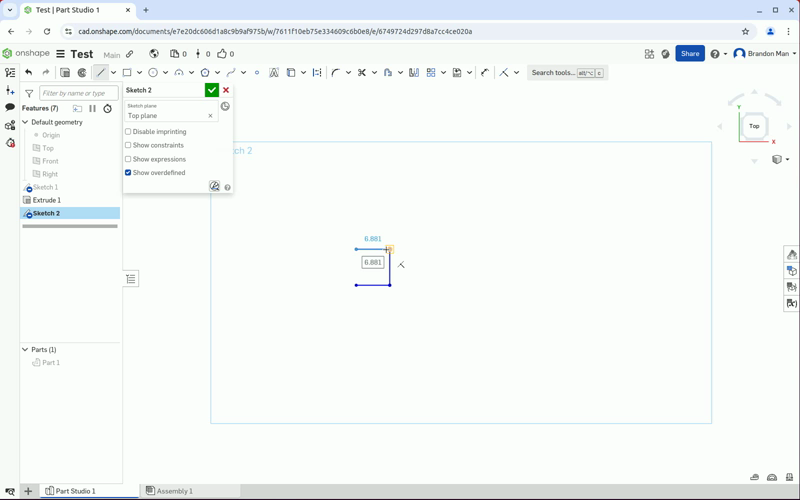
mouse_move(356, 285)
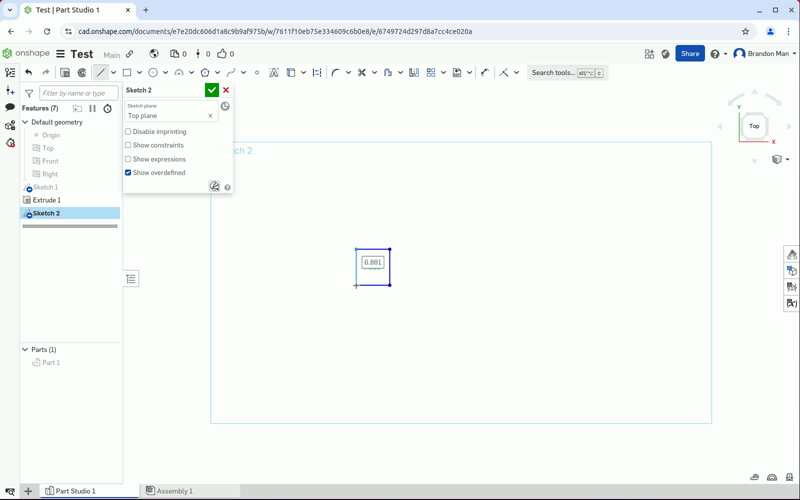
key_up(shift)
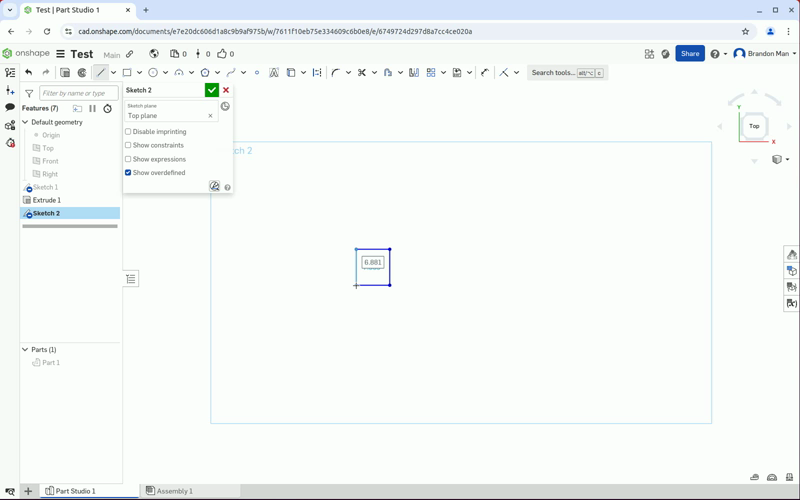
click(356, 285)
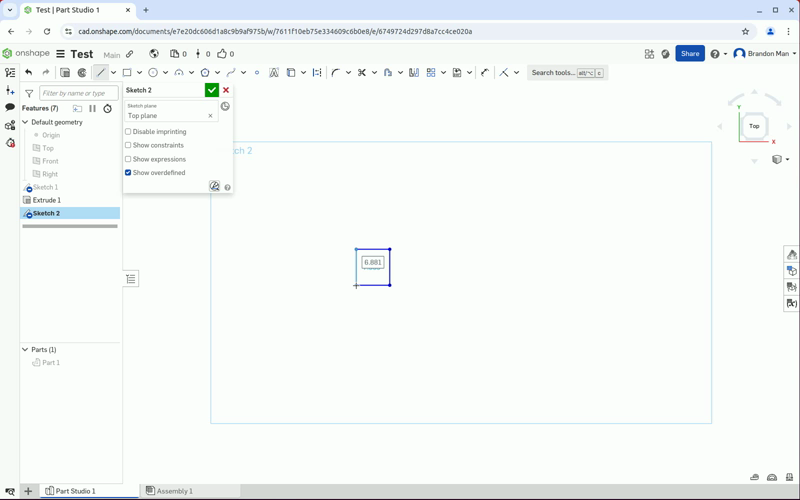
key(esc)
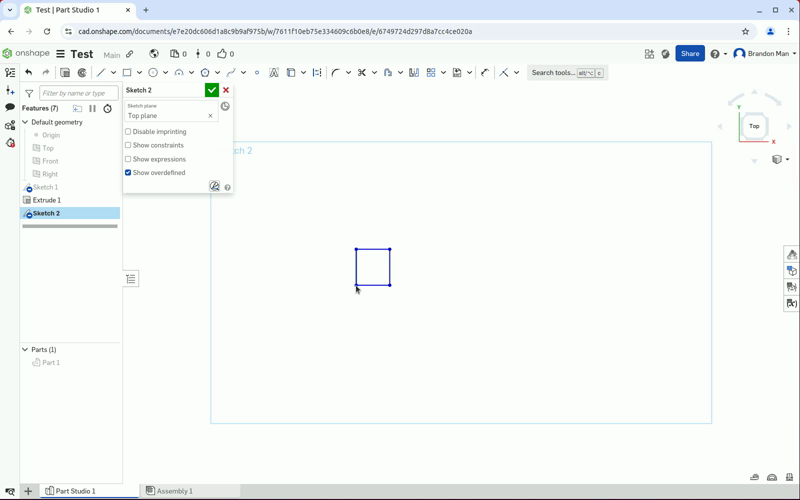
mouse_move(381, 262)
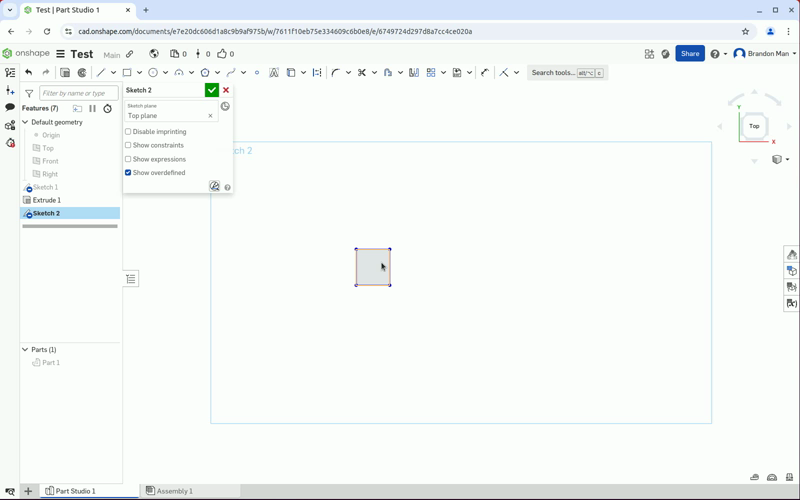
scroll(6)
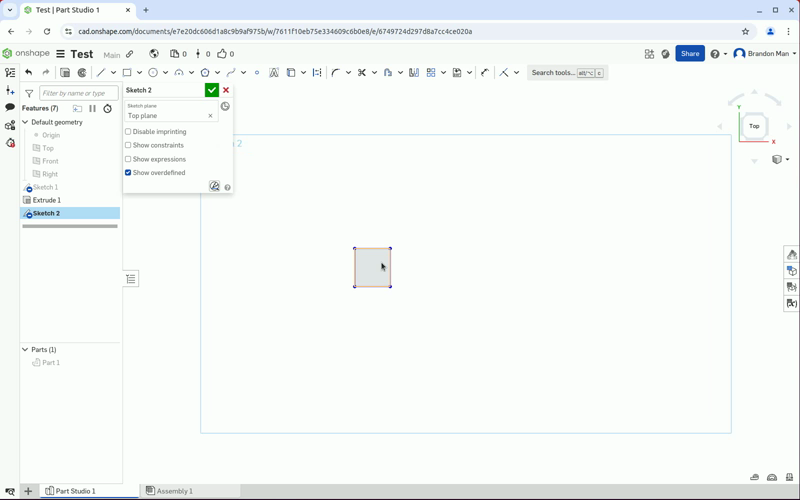
scroll(6)
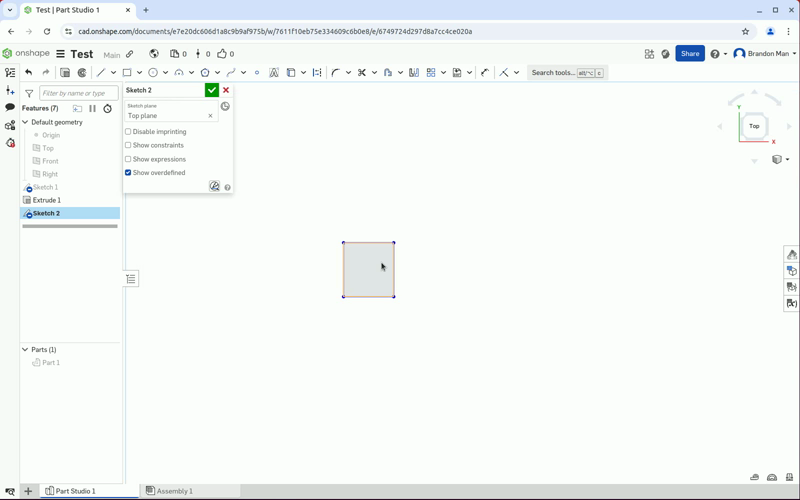
scroll(6)
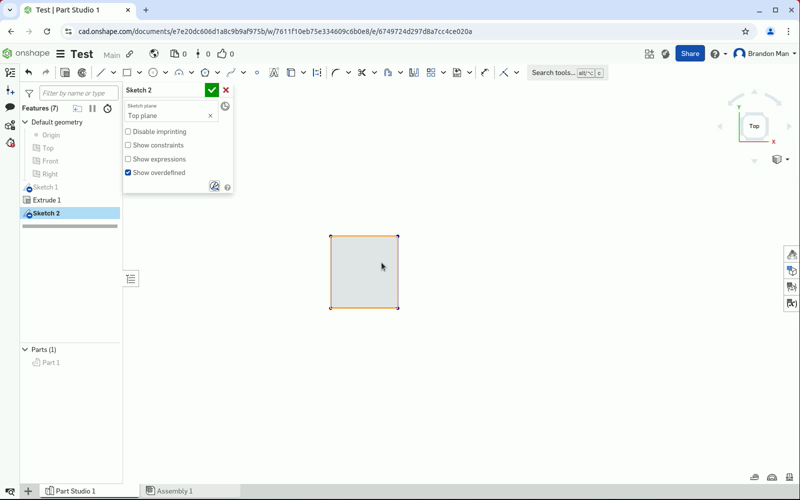
scroll(6)
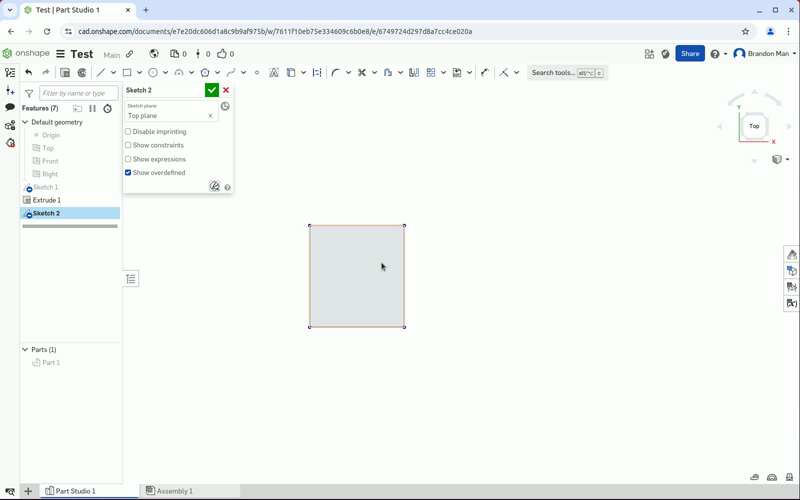
scroll(6)
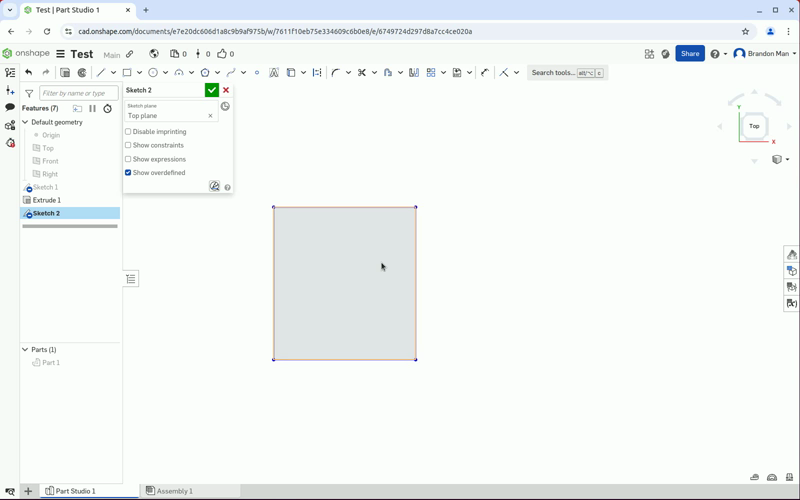
scroll(6)
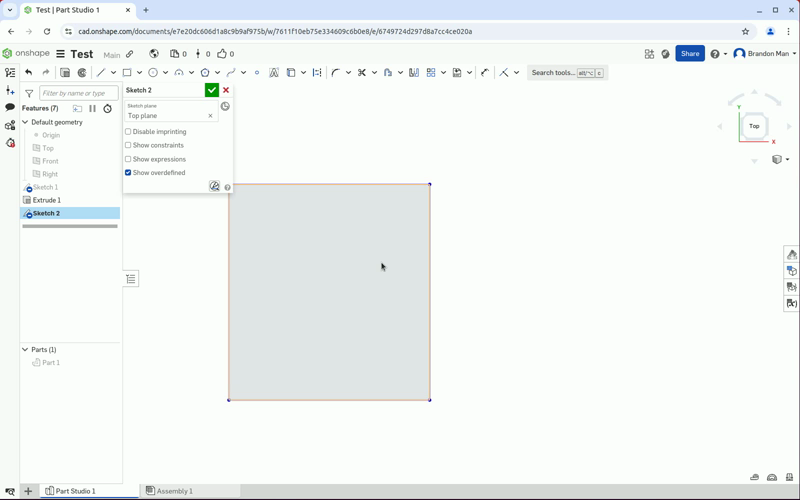
scroll(6)
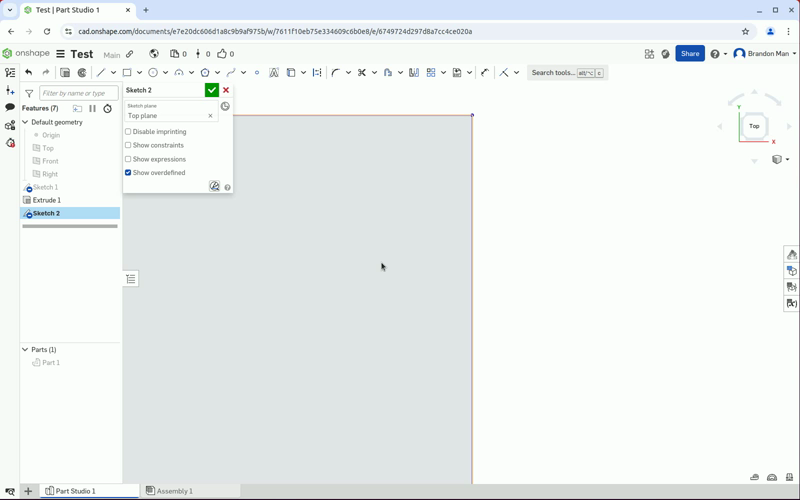
click(381, 262)
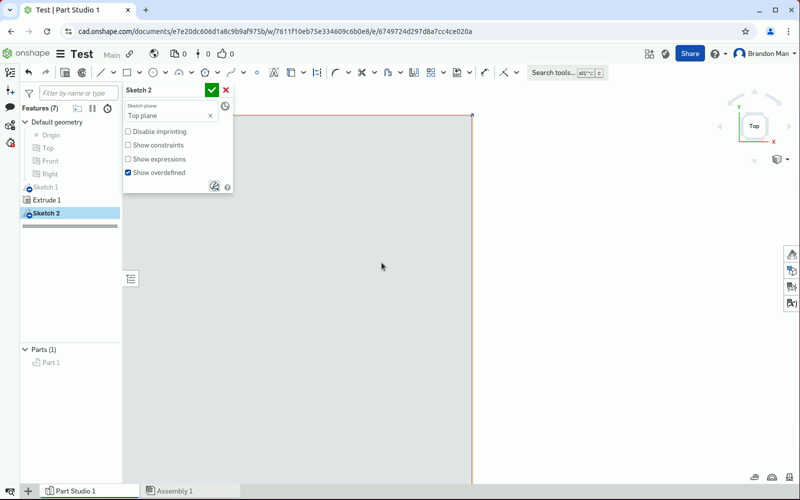
scroll(-6)
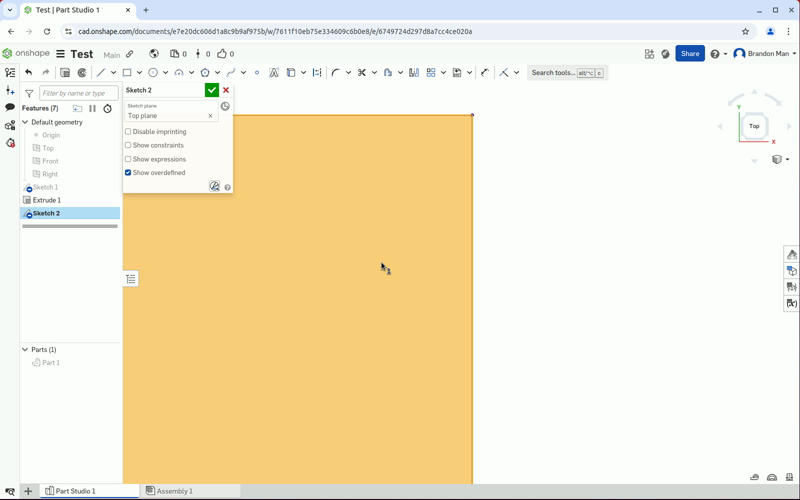
scroll(-6)
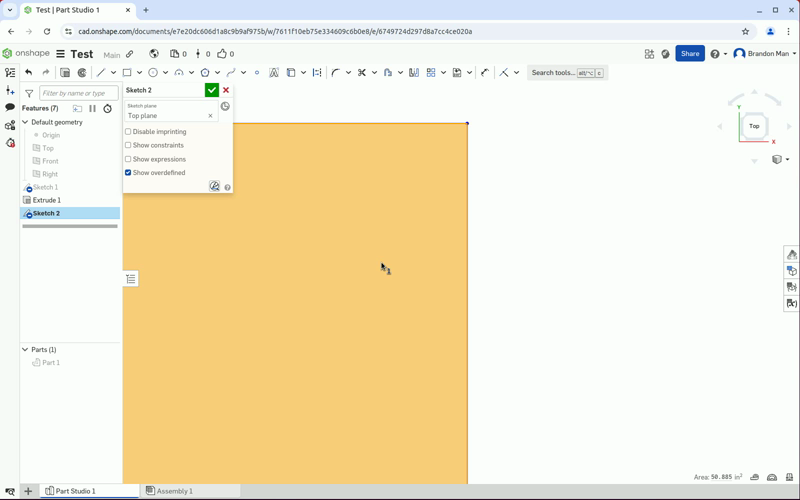
scroll(-6)
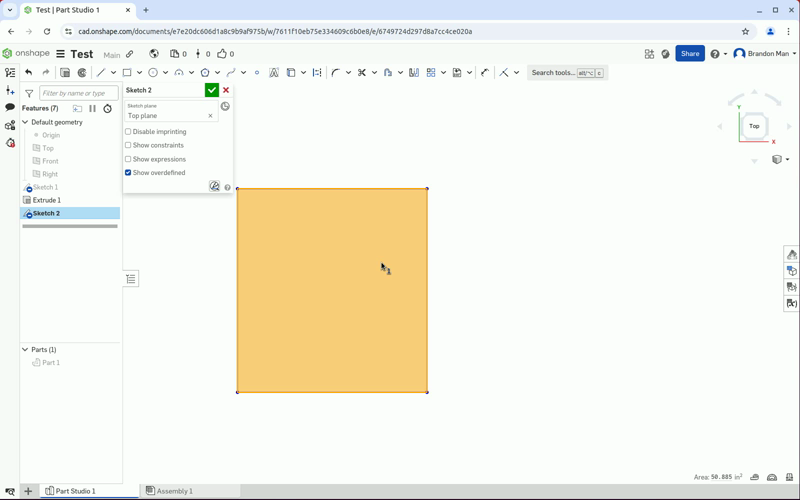
scroll(-6)
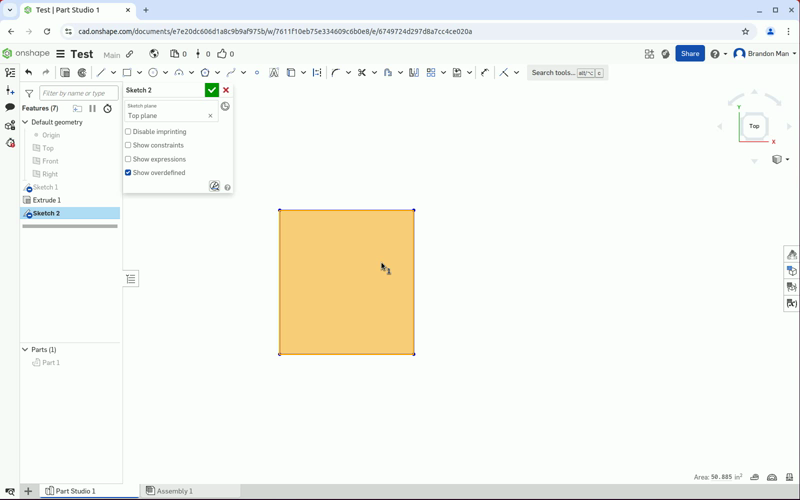
scroll(-6)
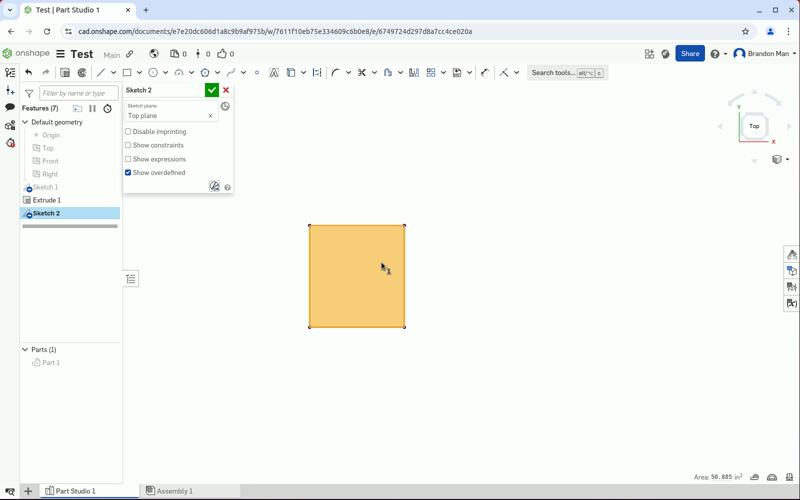
scroll(-6)
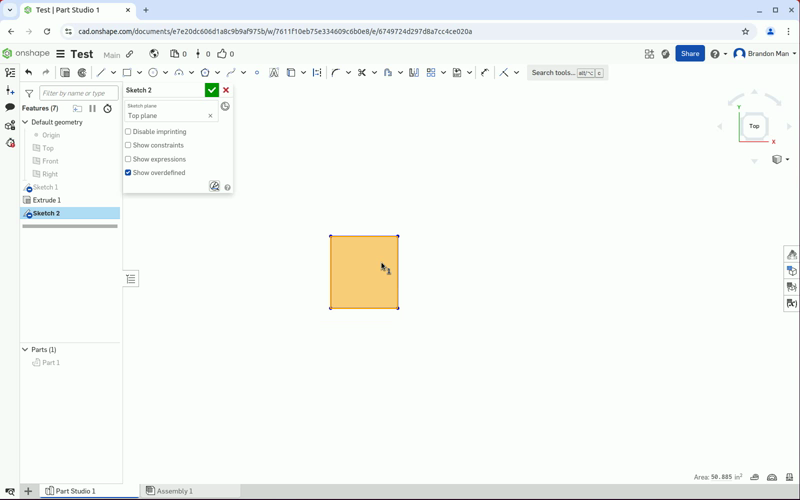
scroll(-6)
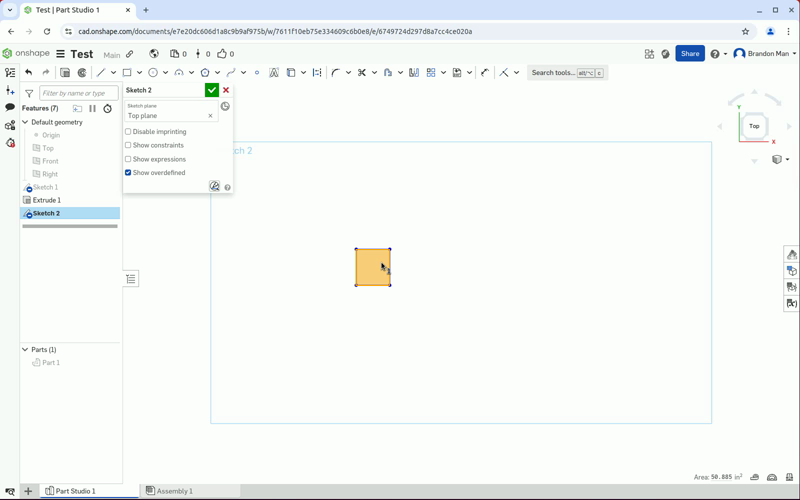
mouse_move(73, 352)
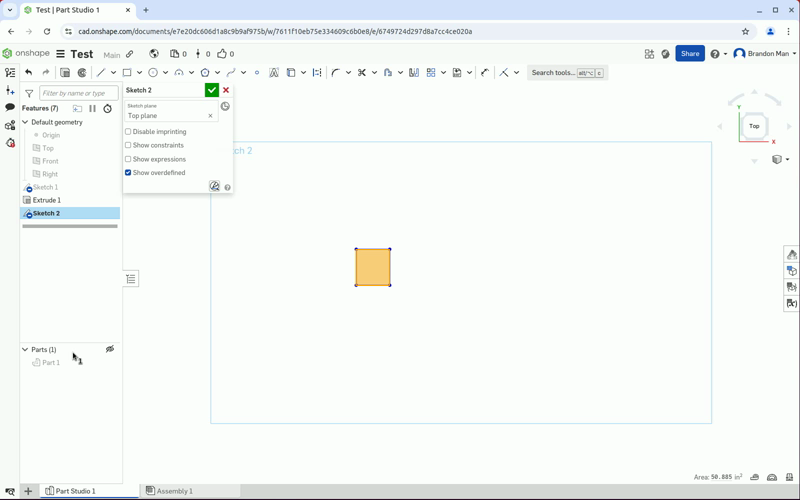
key(shift+y)
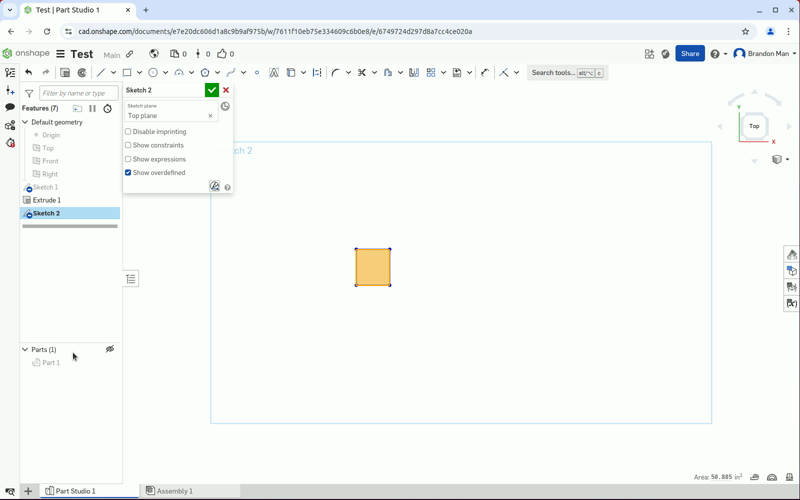
key(shift+e)
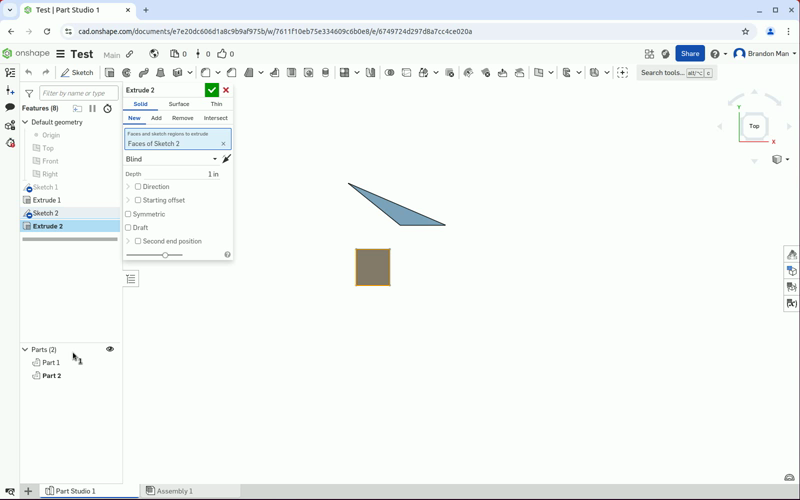
mouse_move(143, 106)
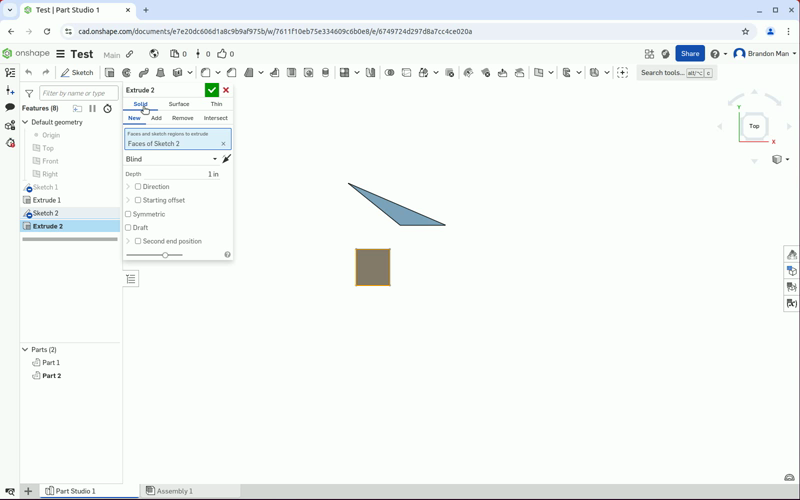
click(143, 106)
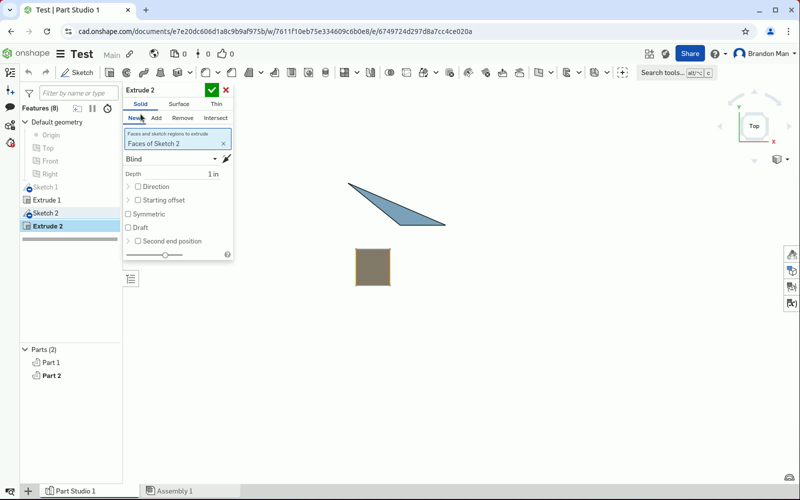
mouse_move(137, 120)
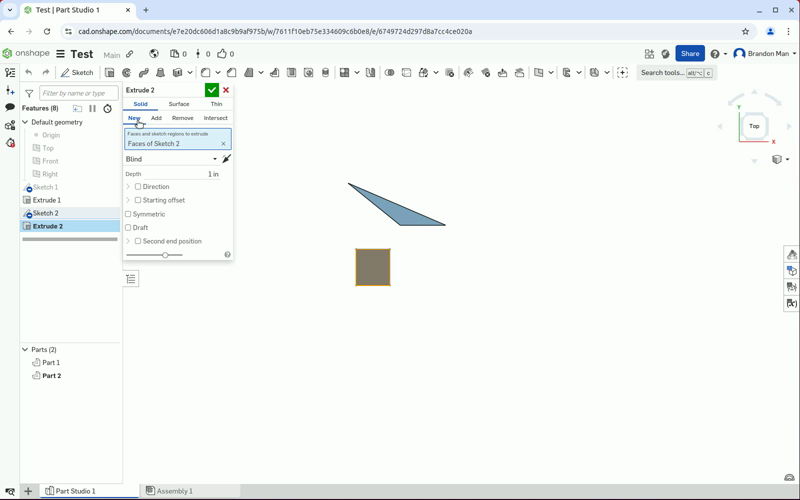
click(137, 120)
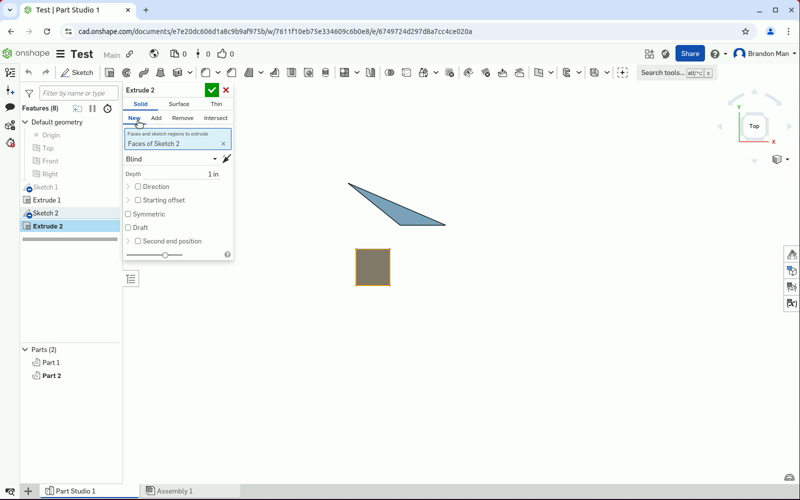
key(tab, 4)
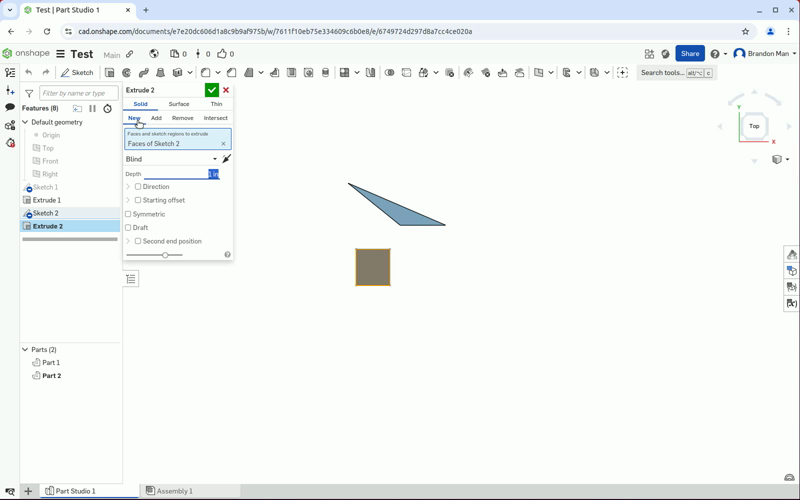
text(0.963)
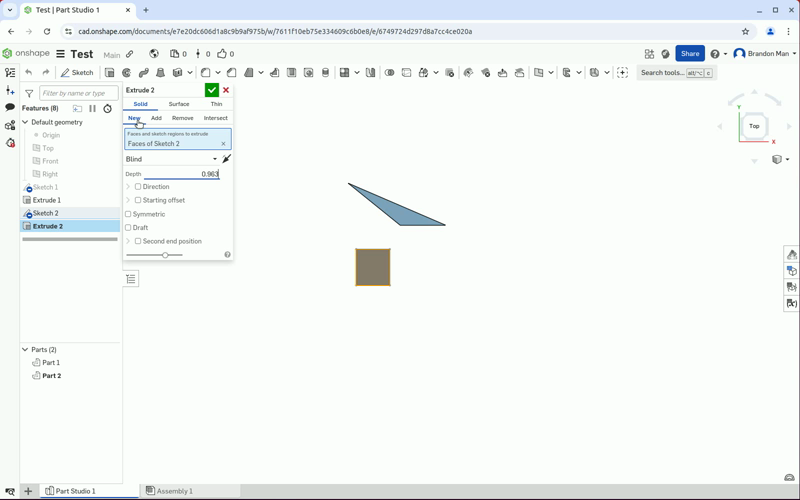
key(enter)
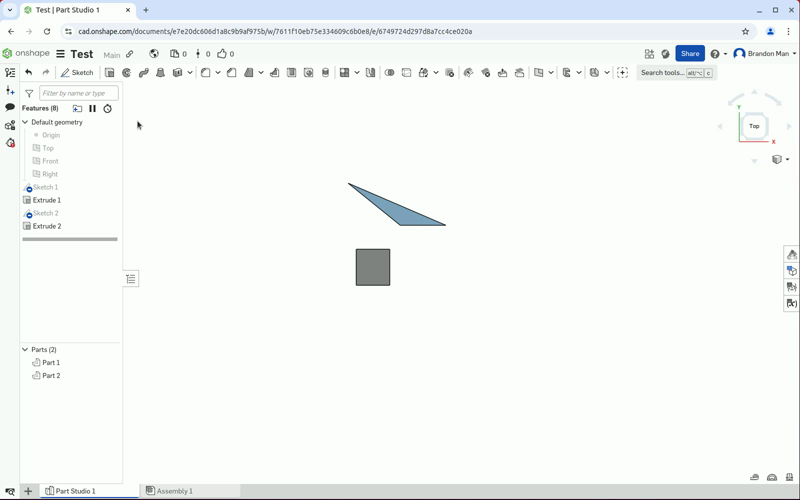
key(shift+h)
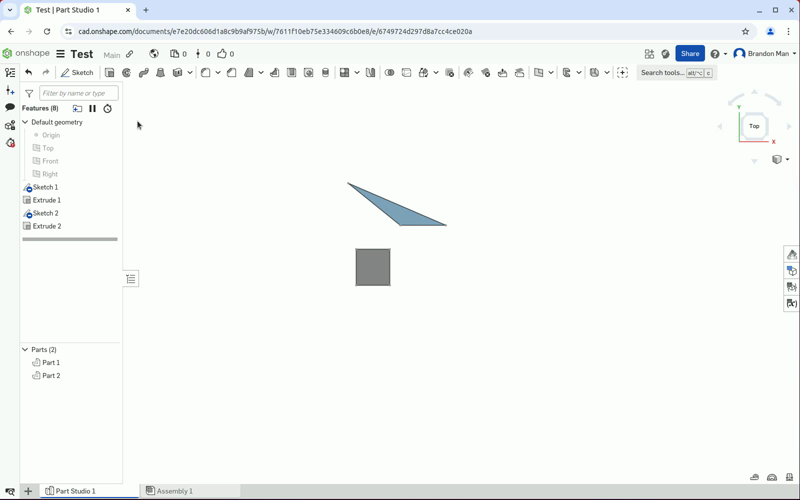
key(shift+h)
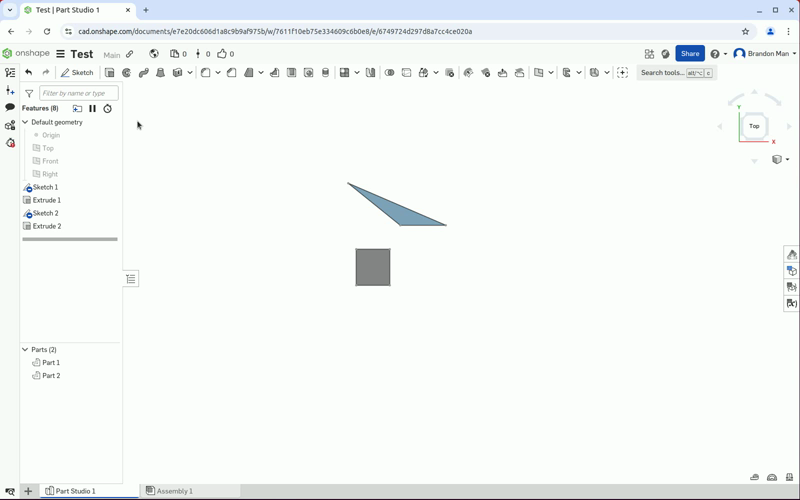
key(shift+7)
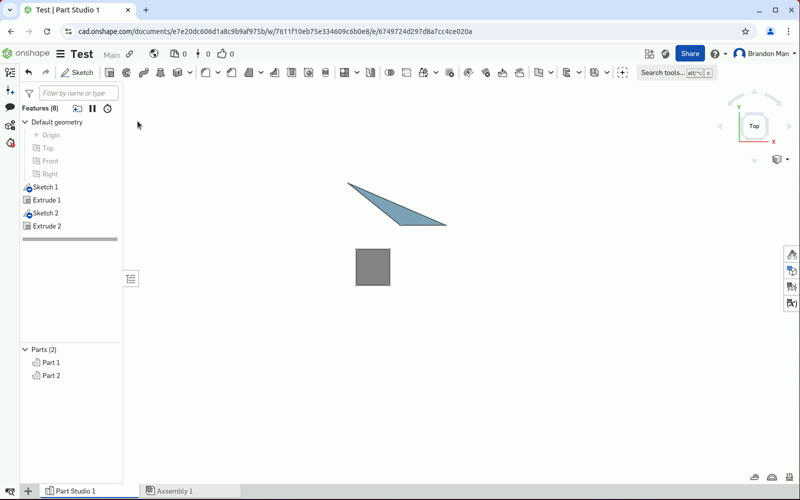
key(up, 3)
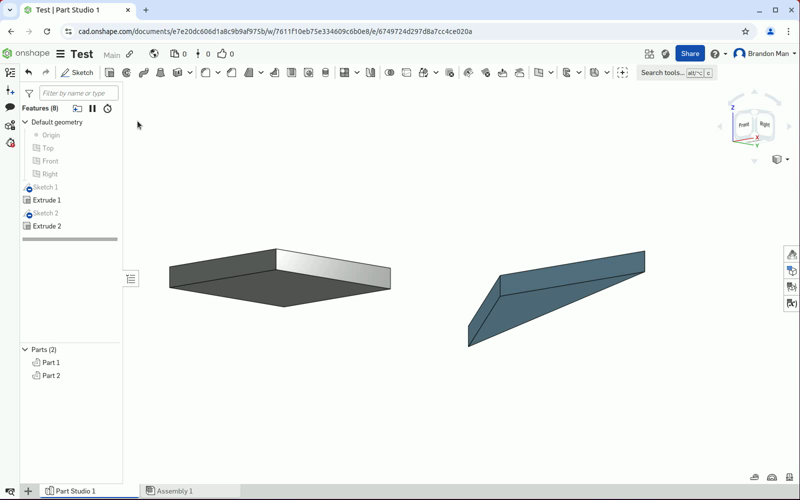
key(left, 3)
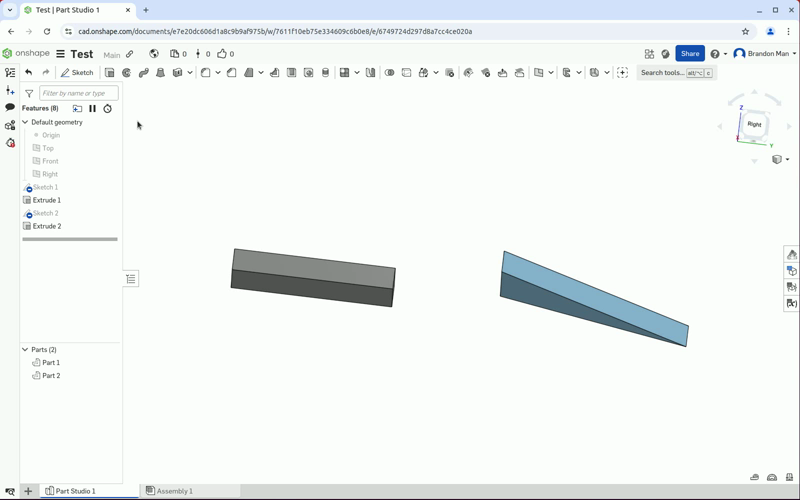
key(right, 3)
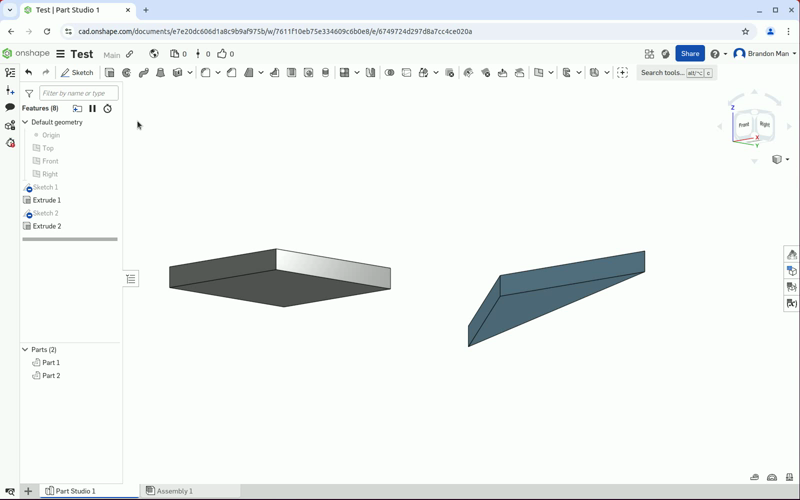
key(down, 3)
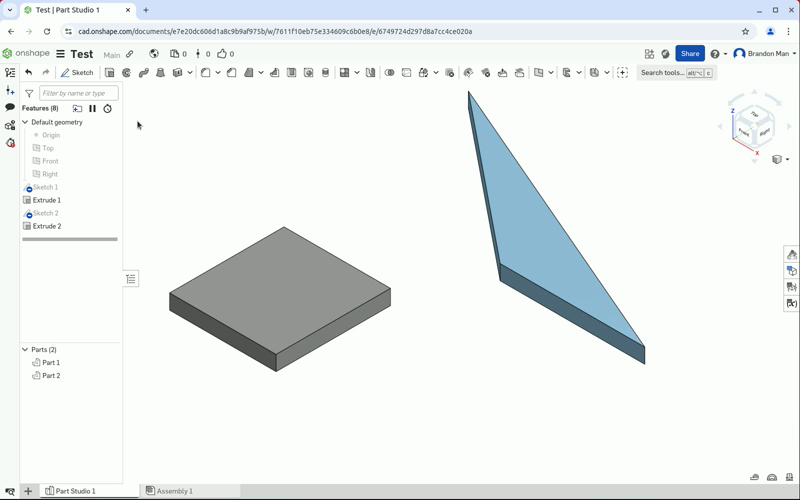
mouse_move(73, 189)
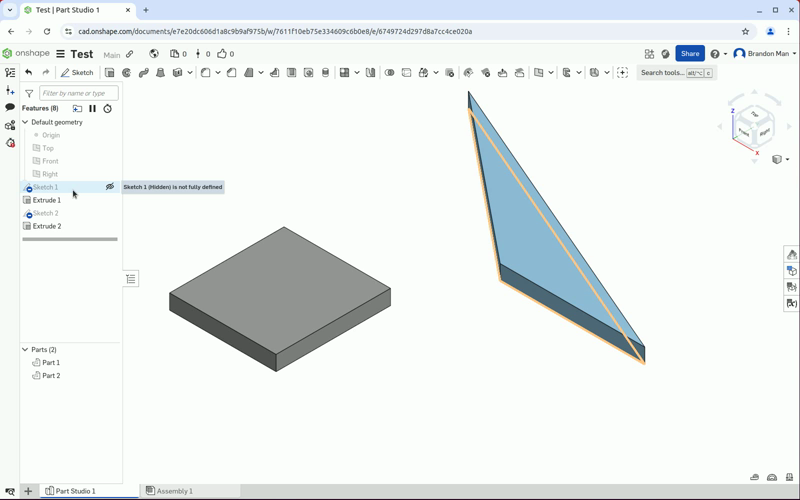
click(73, 189)